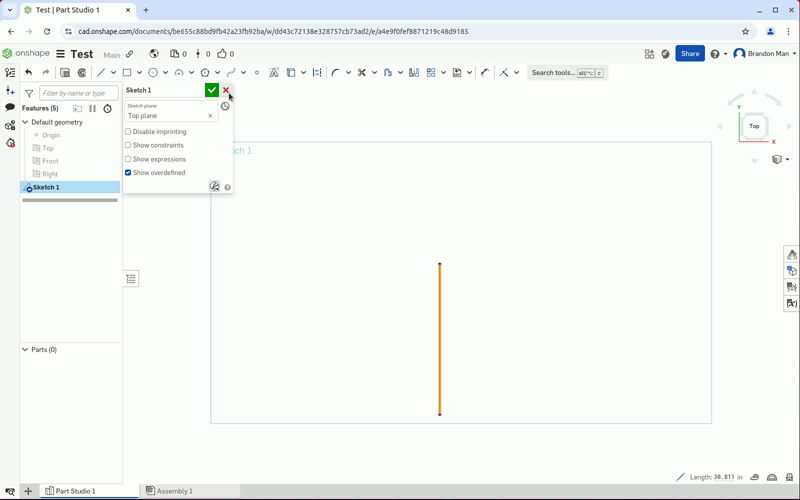
key(shift+h)
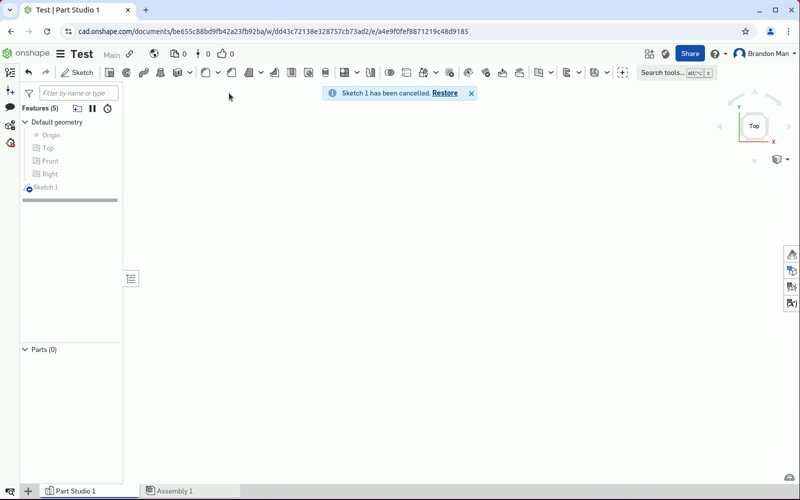
mouse_move(73, 352)
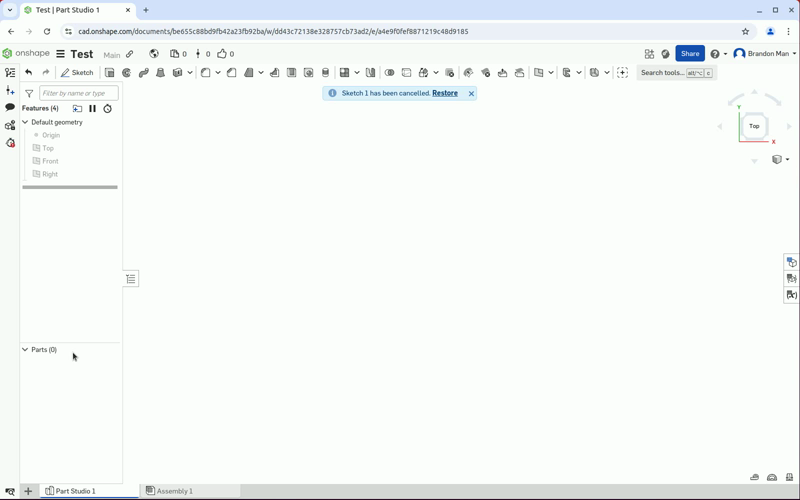
key(y)
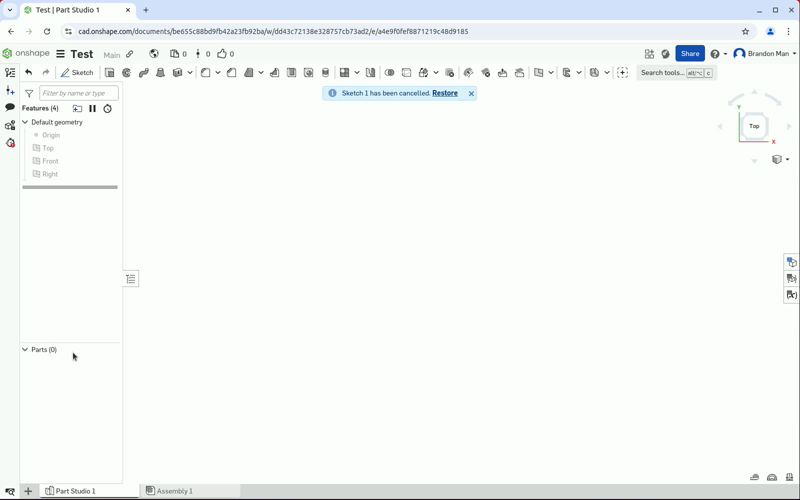
key(shift+p)
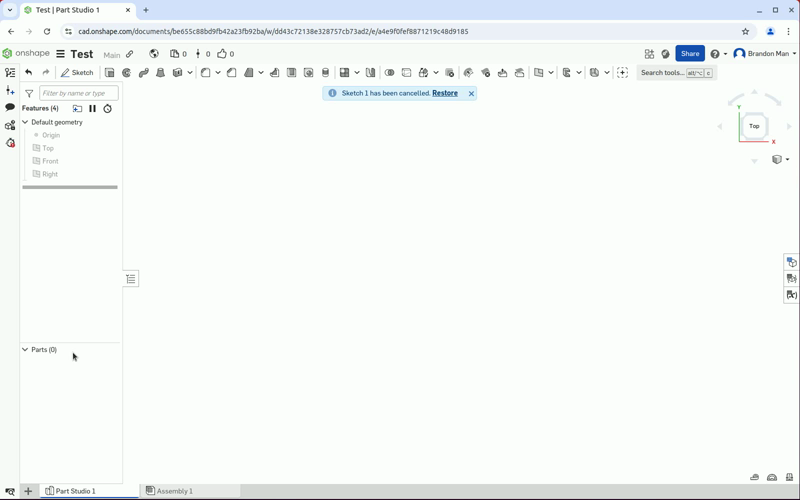
key(space)
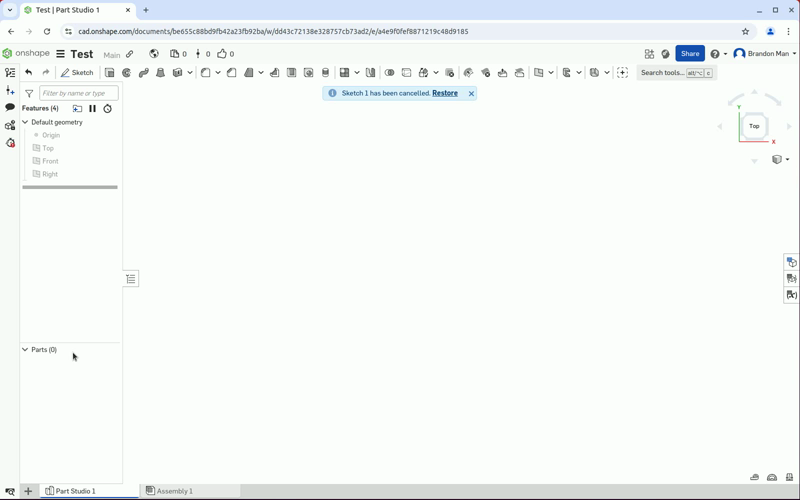
key_down(shift)
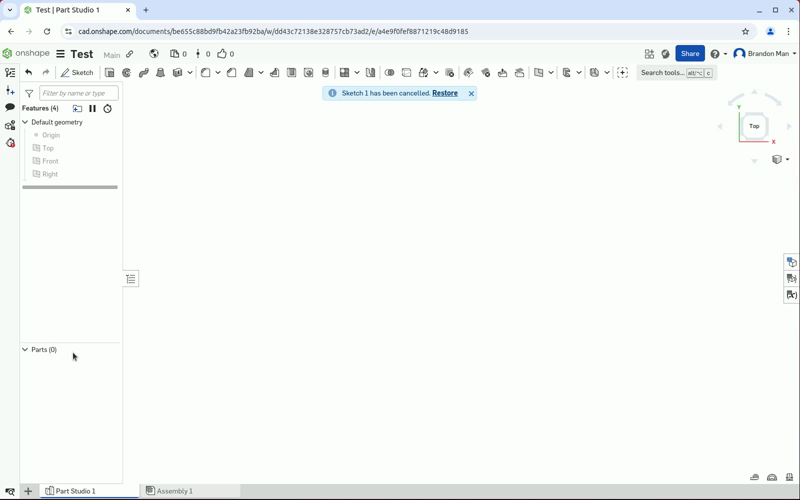
key(up)
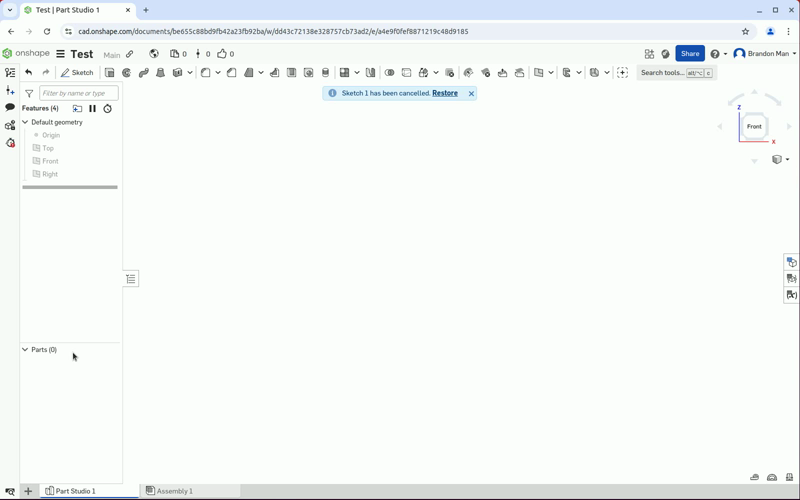
key_up(shift)
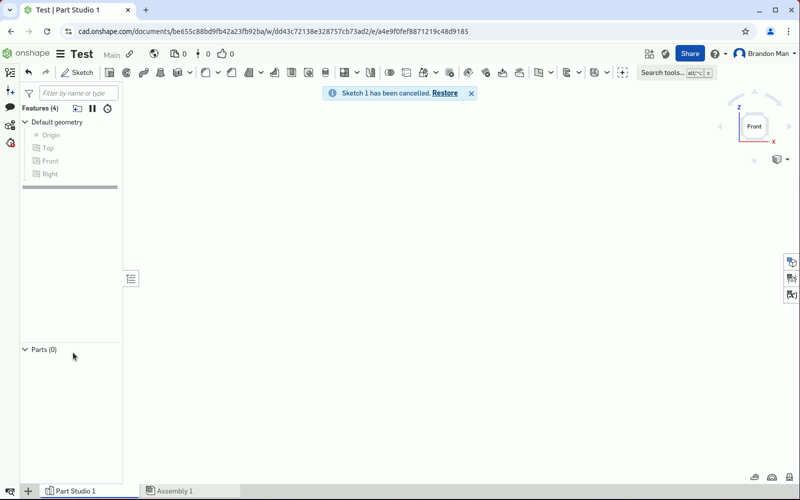
mouse_move(73, 352)
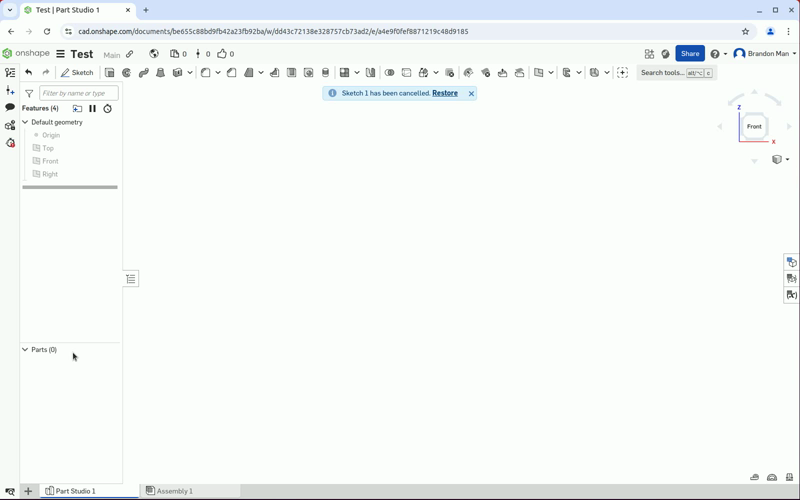
key(shift+y)
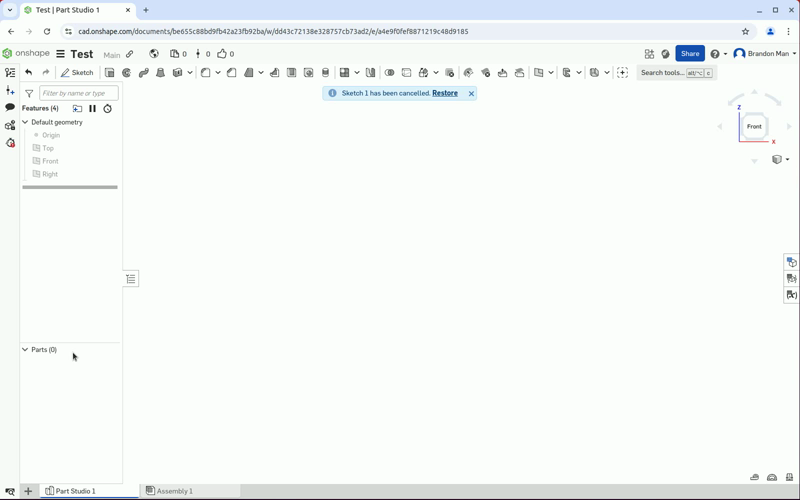
key(shift+s)
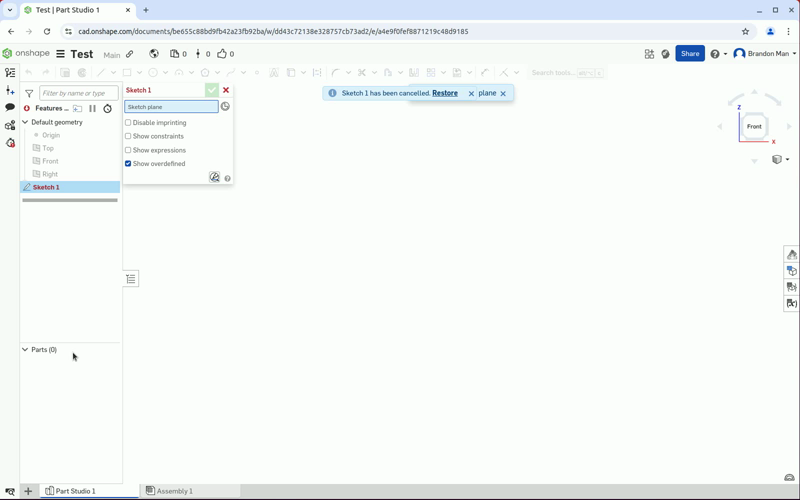
mouse_move(73, 163)
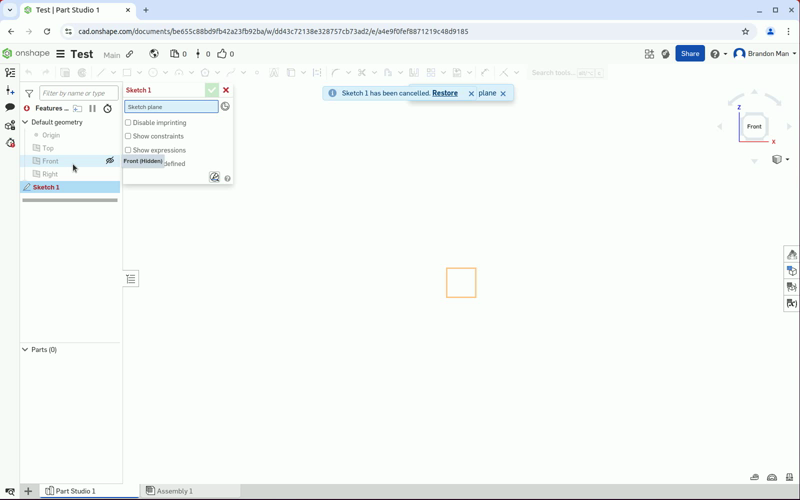
click(73, 163)
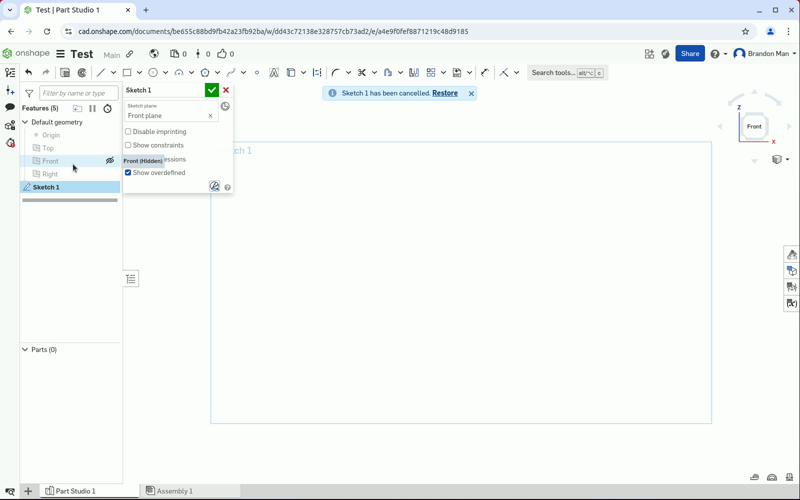
mouse_move(73, 352)
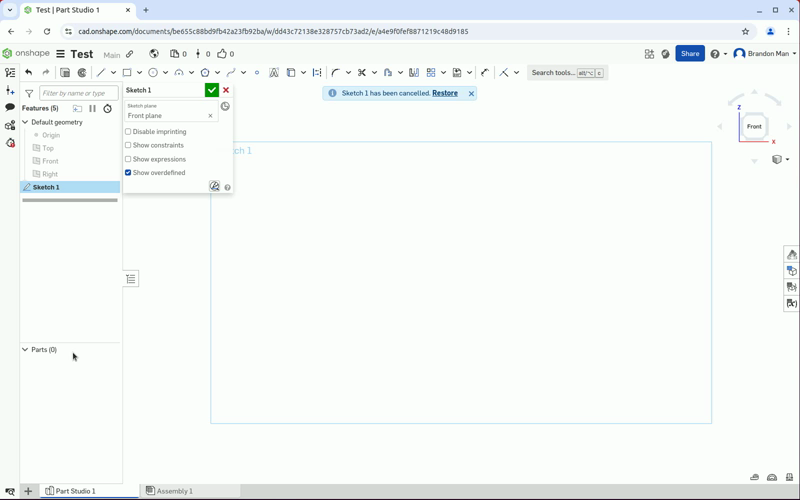
key(y)
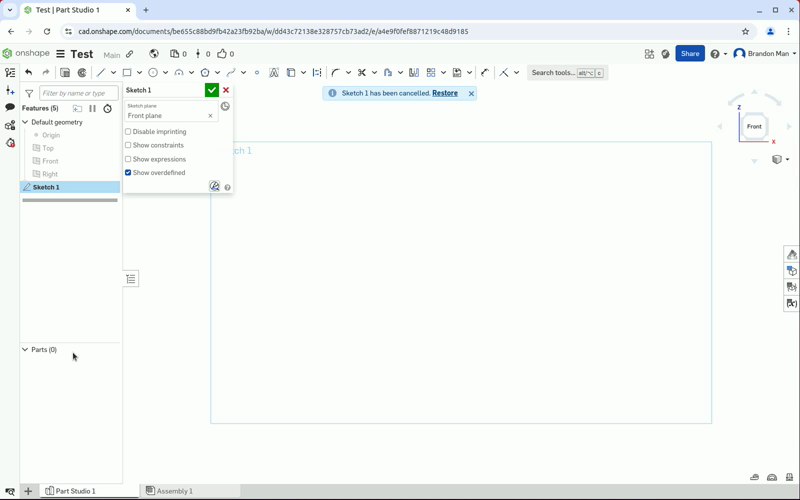
key(l)
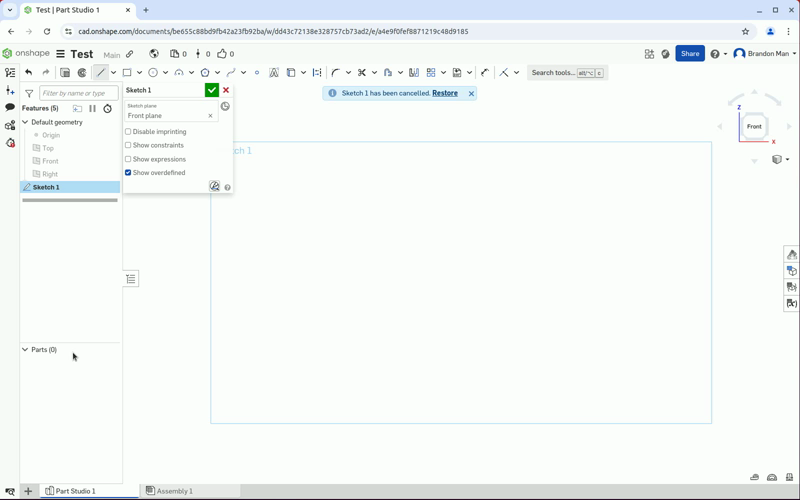
key_down(shift)
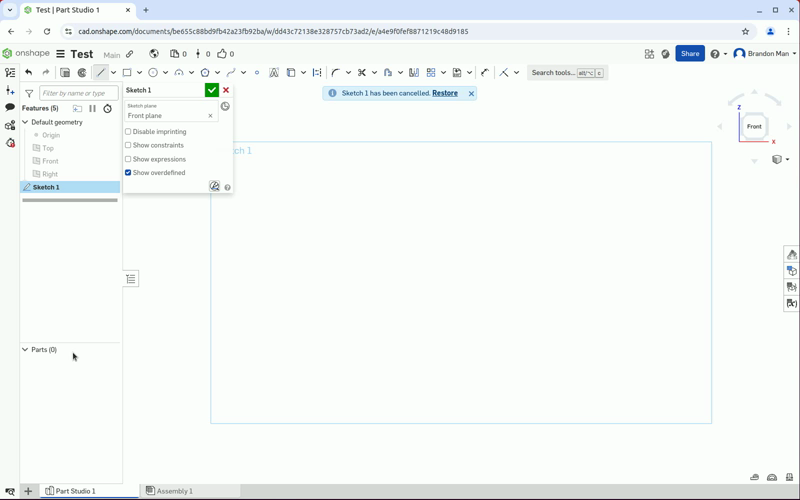
mouse_move(371, 345)
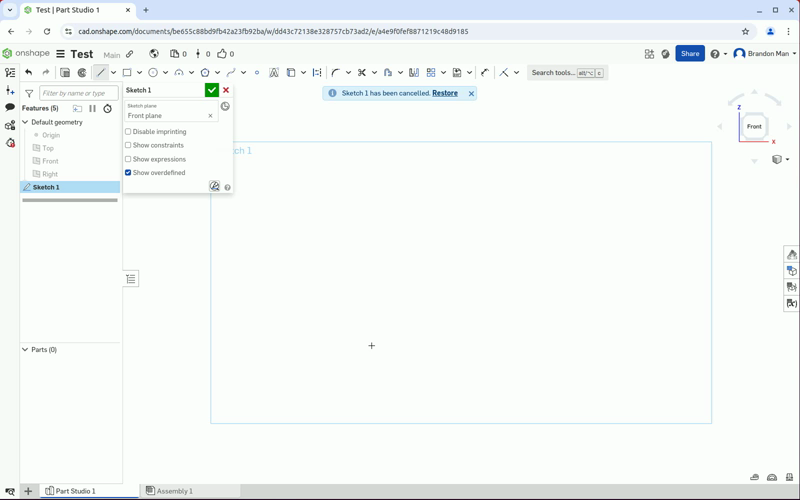
click(371, 345)
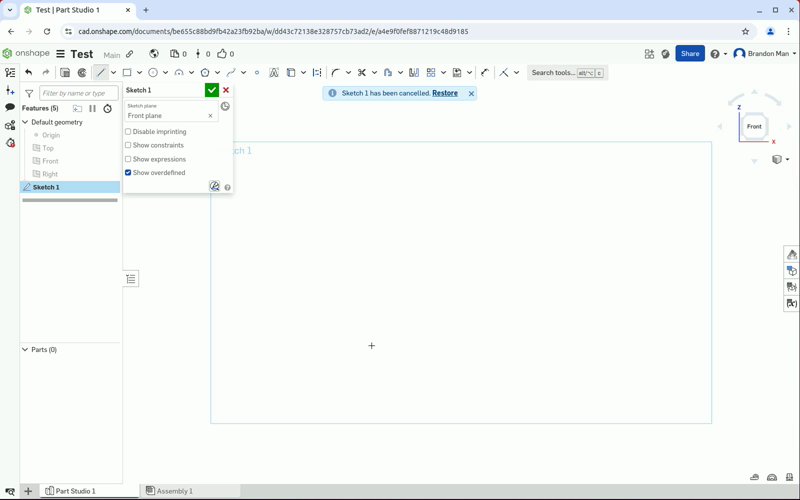
key_up(shift)
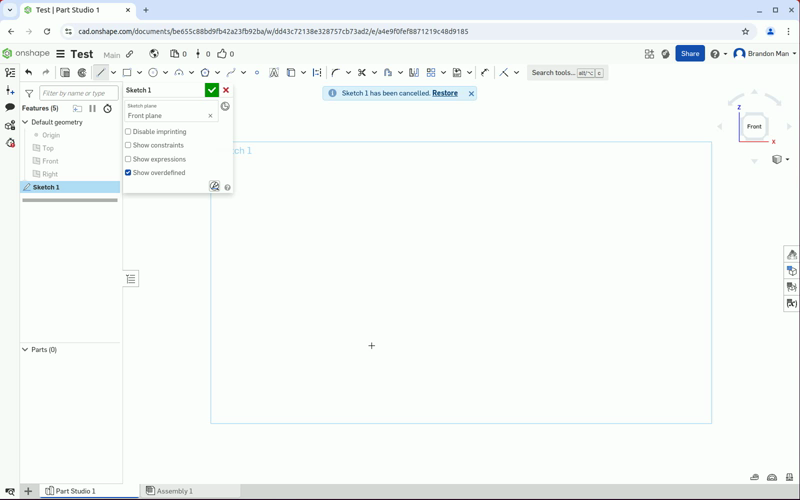
key_down(shift)
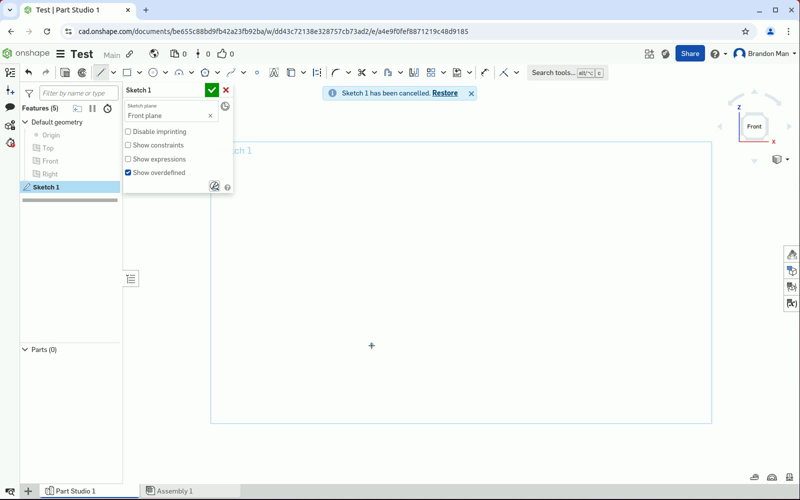
mouse_move(572, 345)
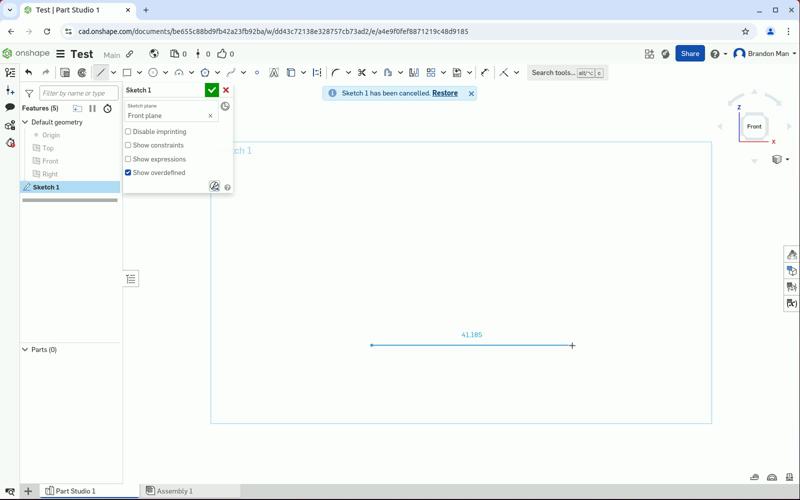
click(572, 345)
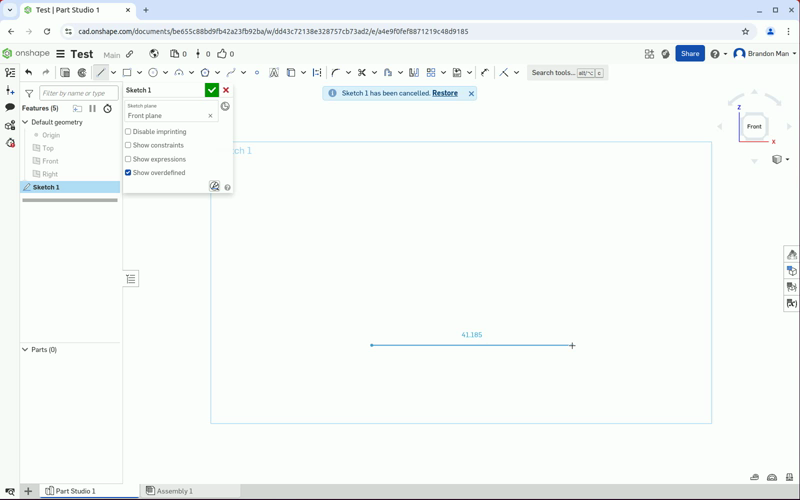
key_up(shift)
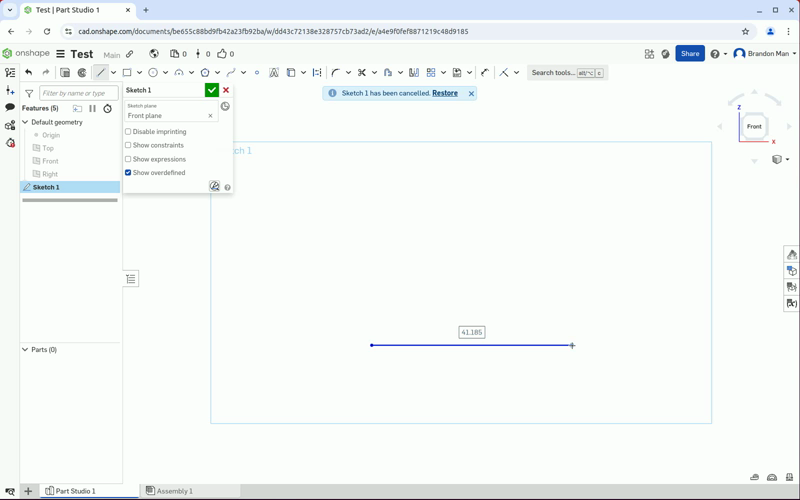
key_down(shift)
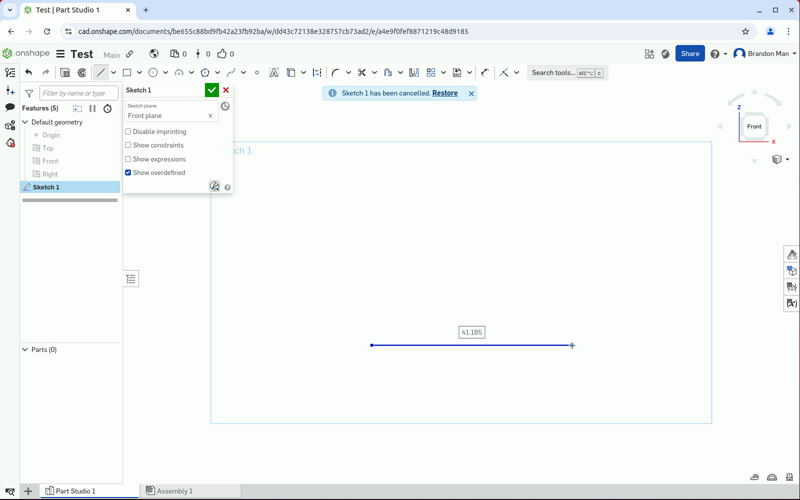
mouse_move(572, 224)
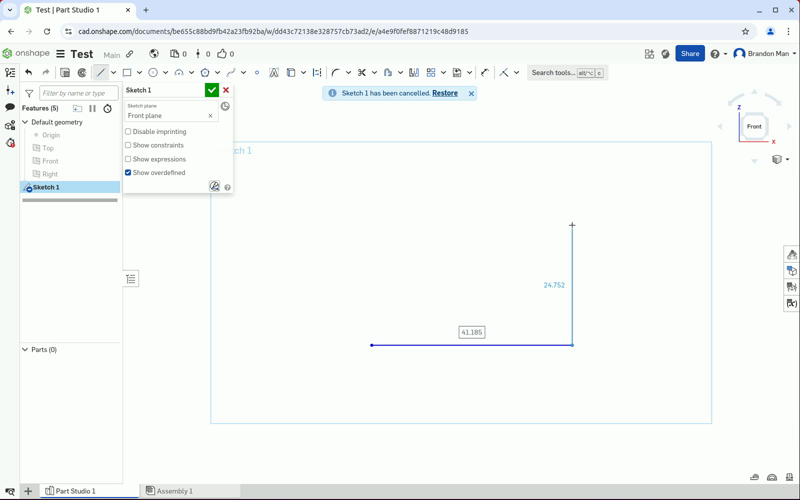
click(572, 224)
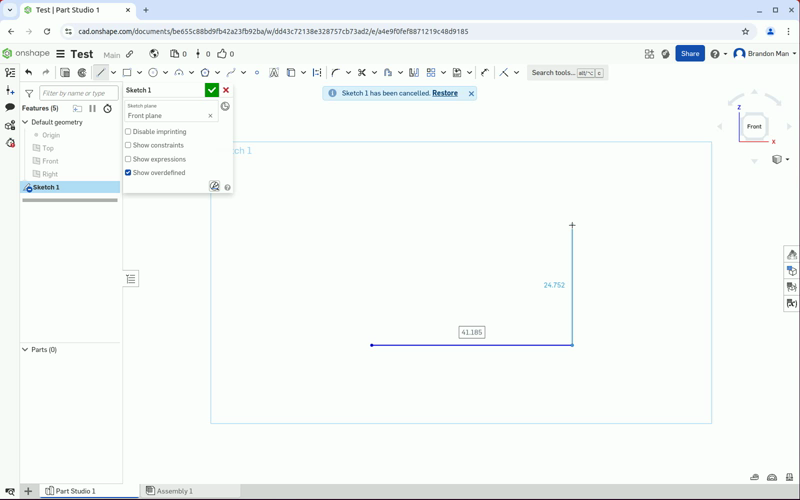
key_up(shift)
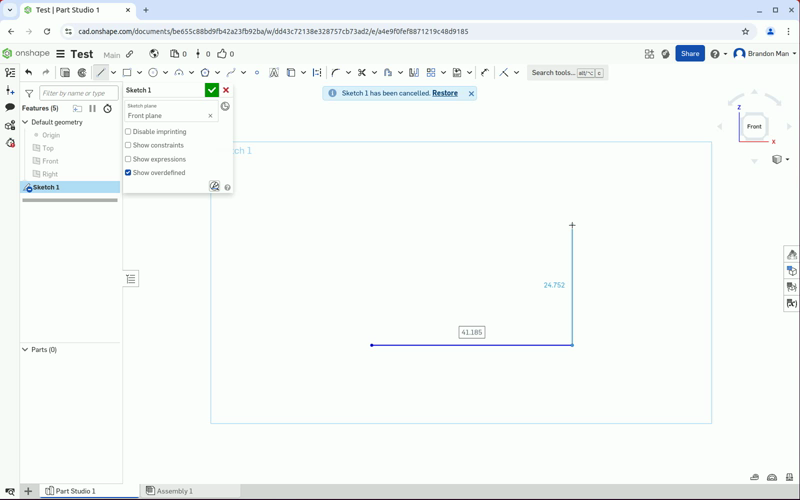
key_down(shift)
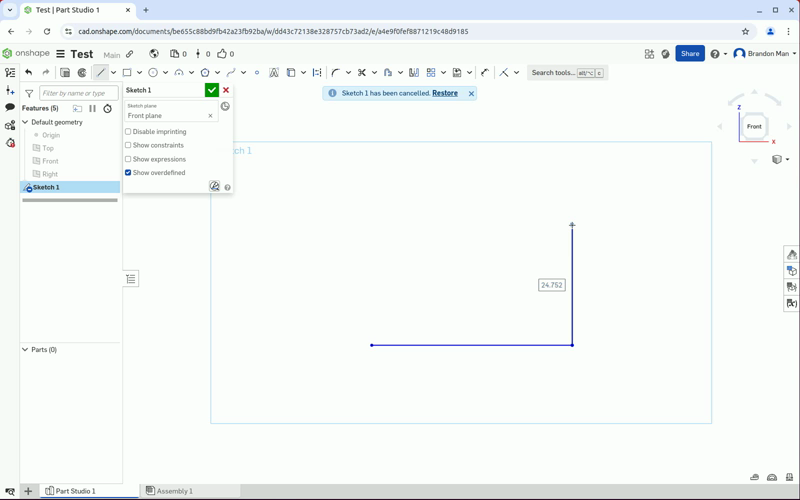
mouse_move(371, 224)
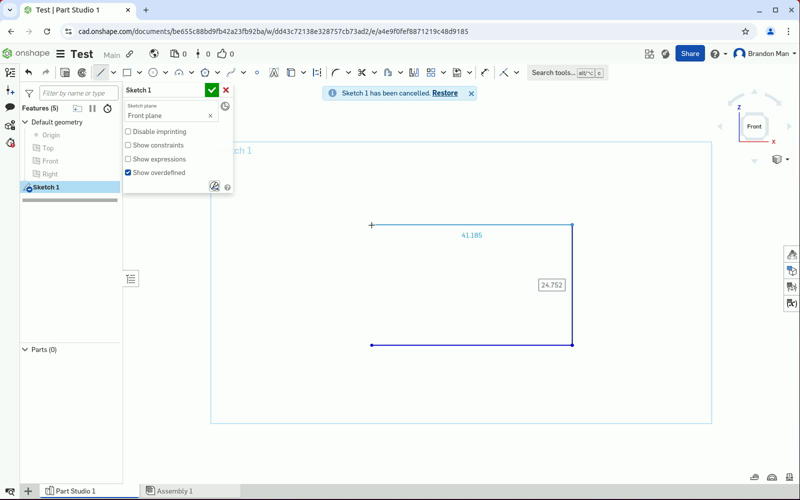
click(371, 224)
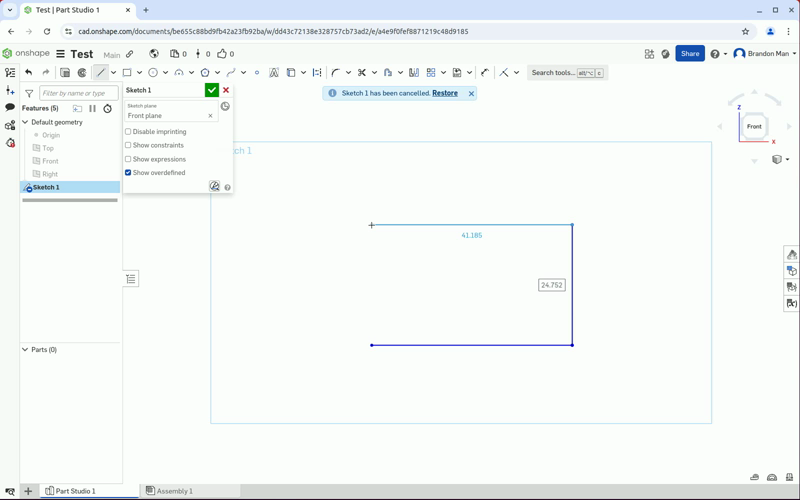
key_up(shift)
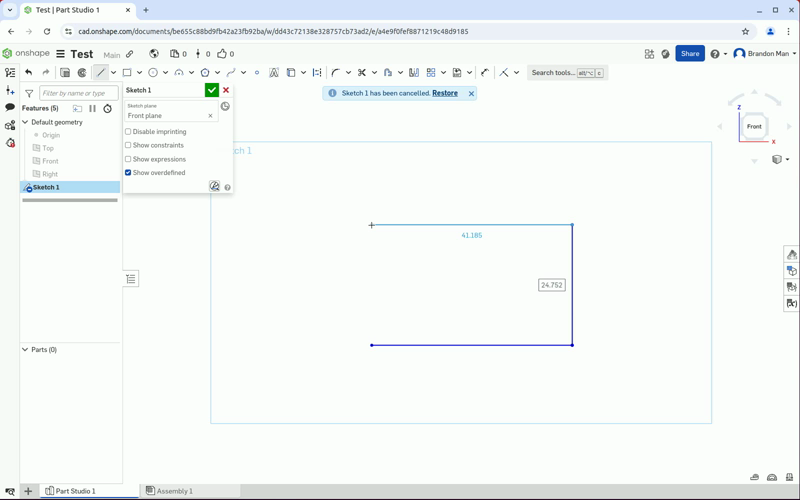
key_down(shift)
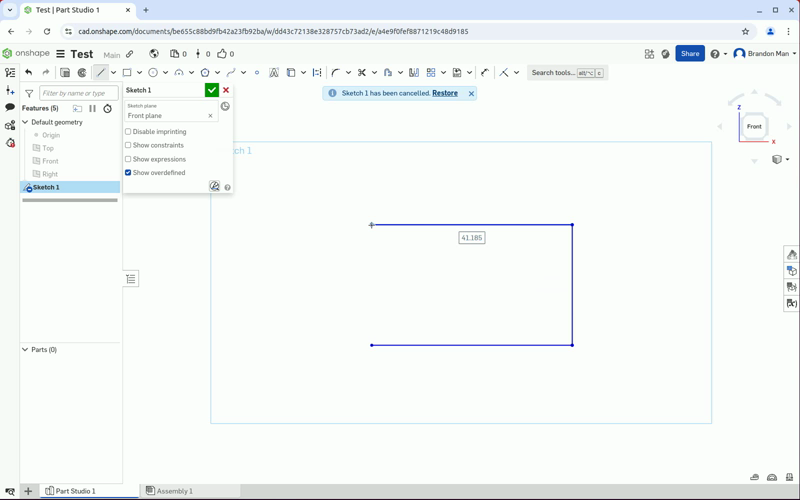
mouse_move(371, 345)
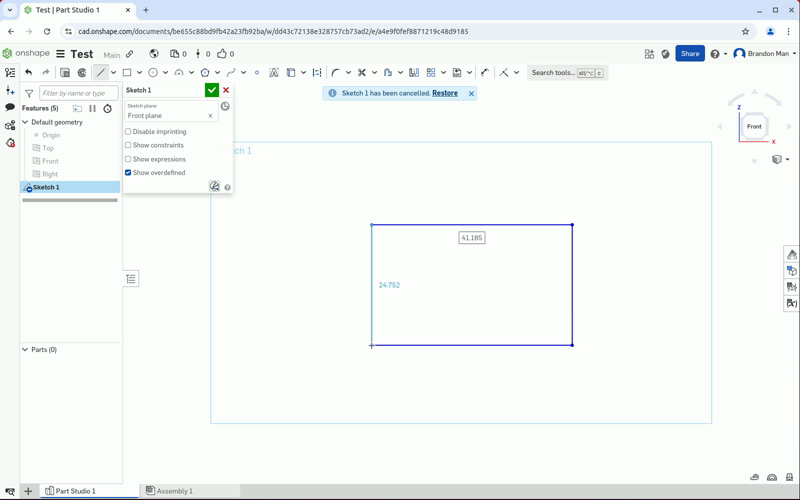
key_up(shift)
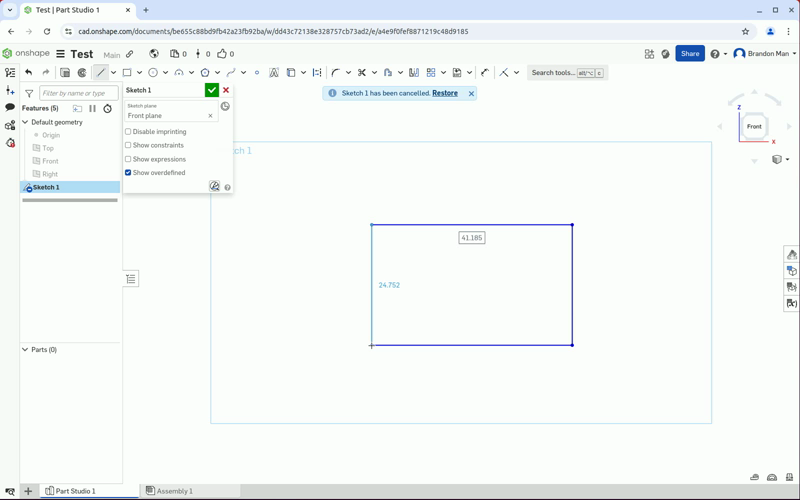
click(371, 345)
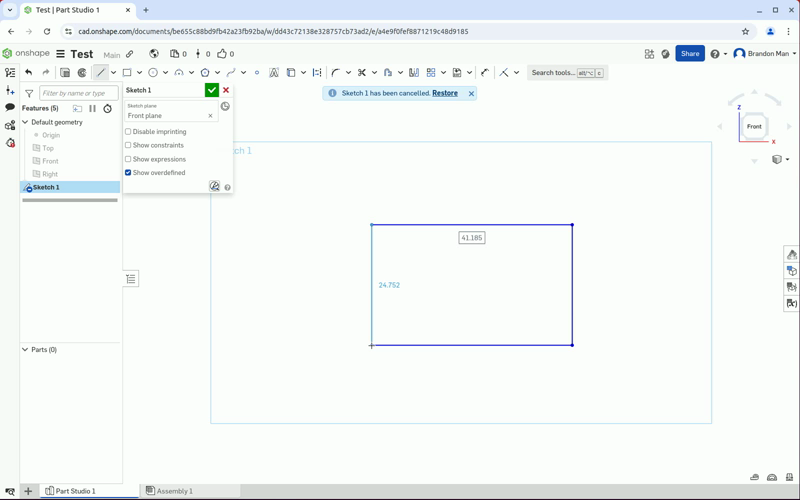
key(esc)
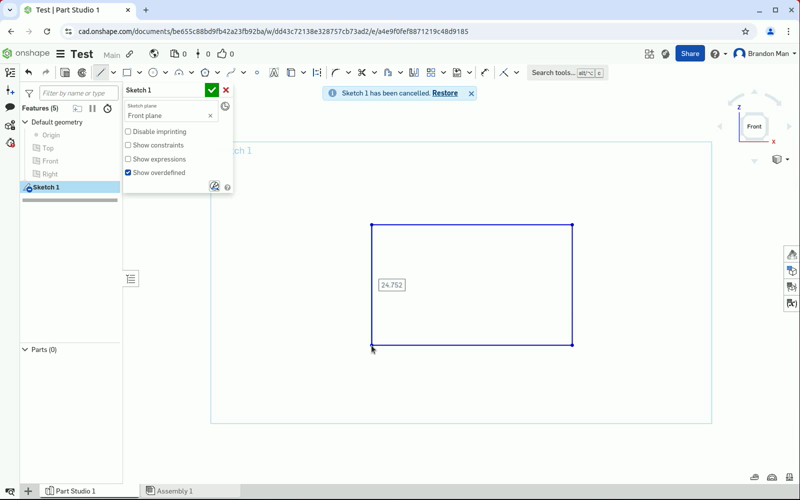
mouse_move(536, 243)
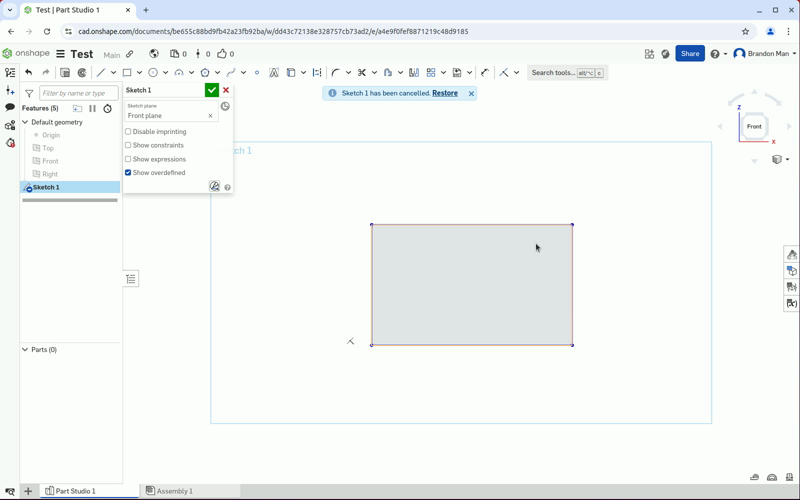
click(536, 243)
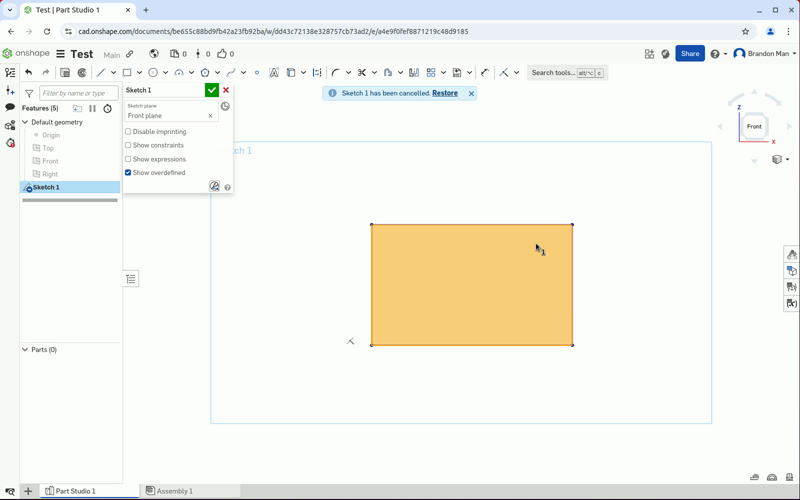
mouse_move(73, 352)
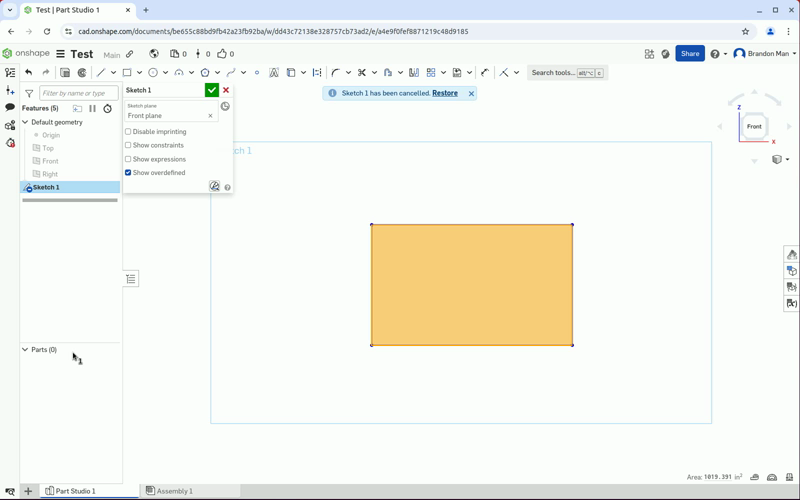
key(shift+y)
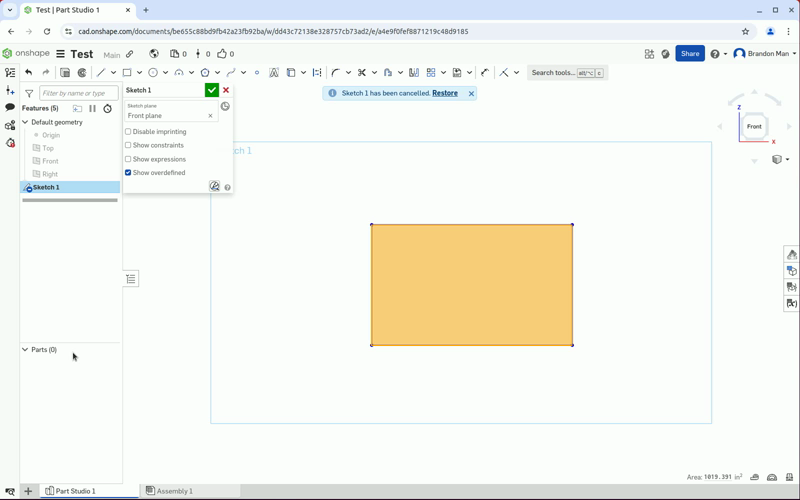
key(shift+e)
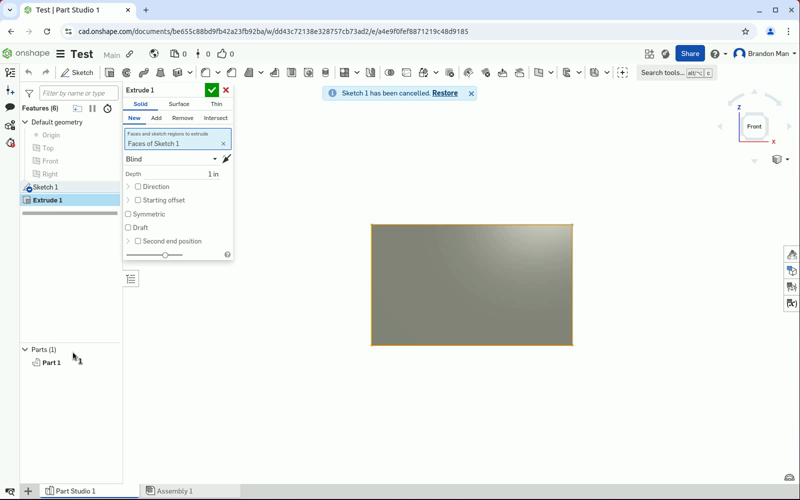
mouse_move(143, 106)
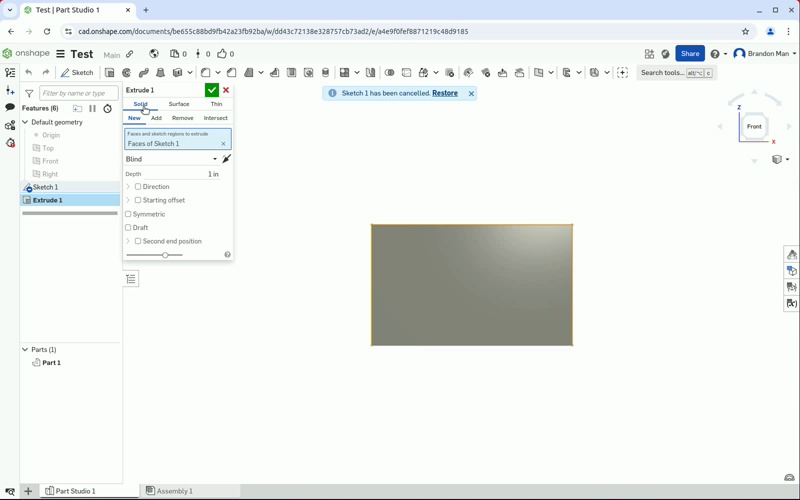
click(143, 106)
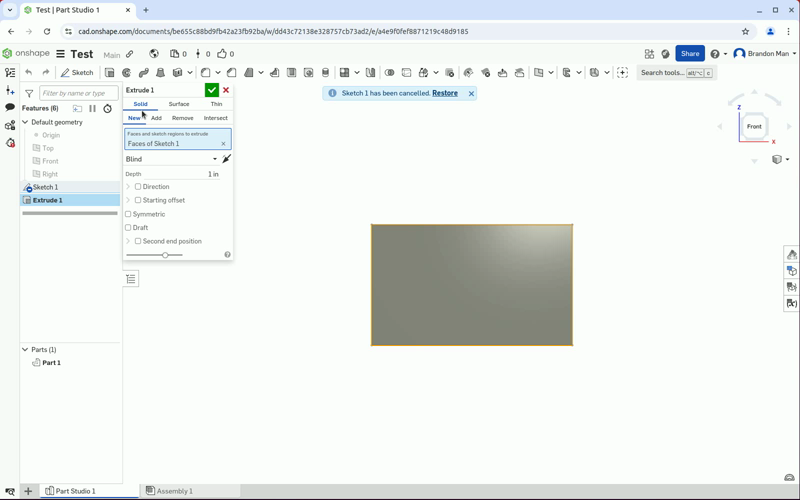
mouse_move(137, 120)
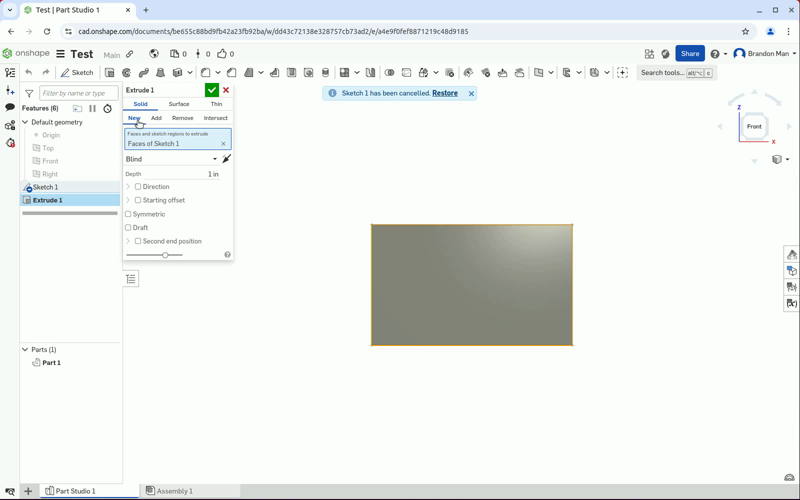
click(137, 120)
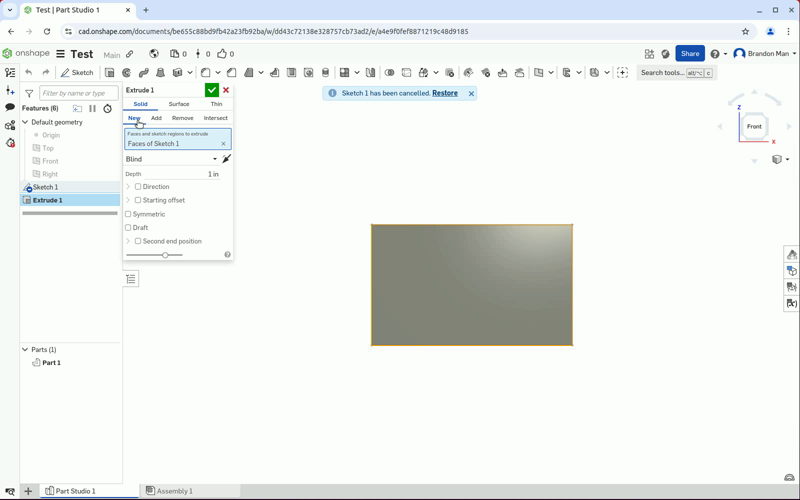
key(tab, 4)
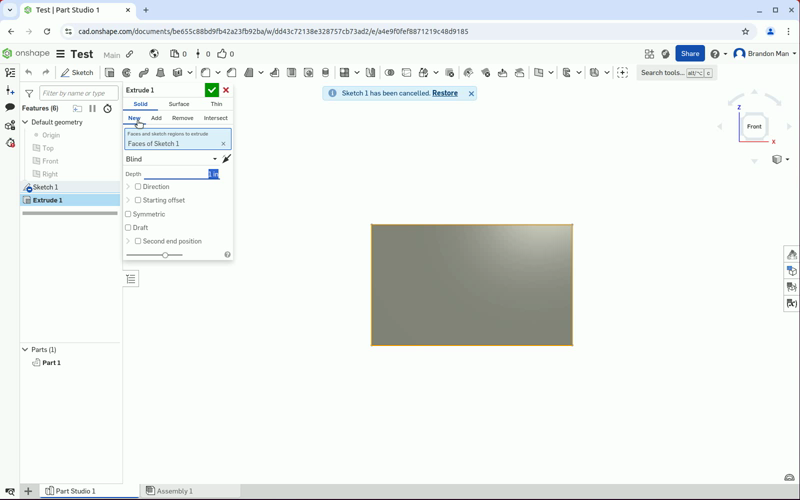
text(8.184)
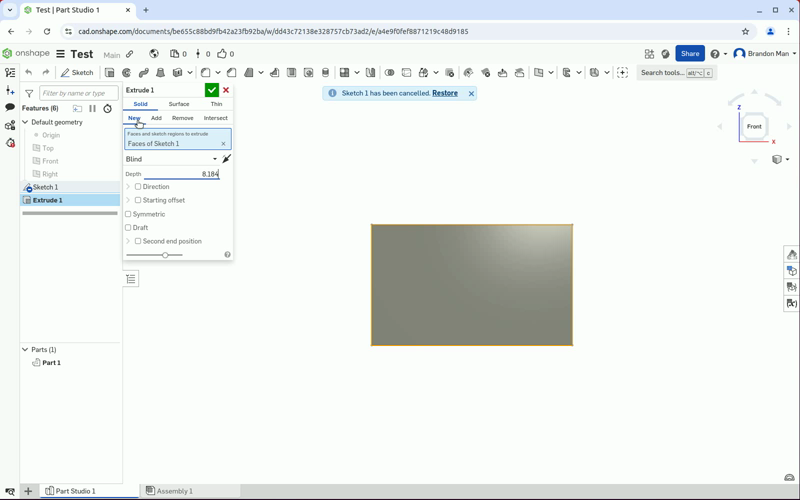
key(enter)
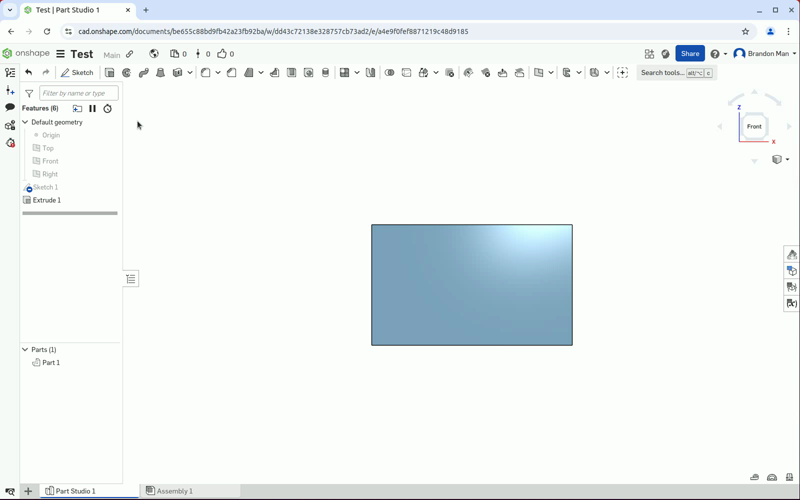
key(shift+h)
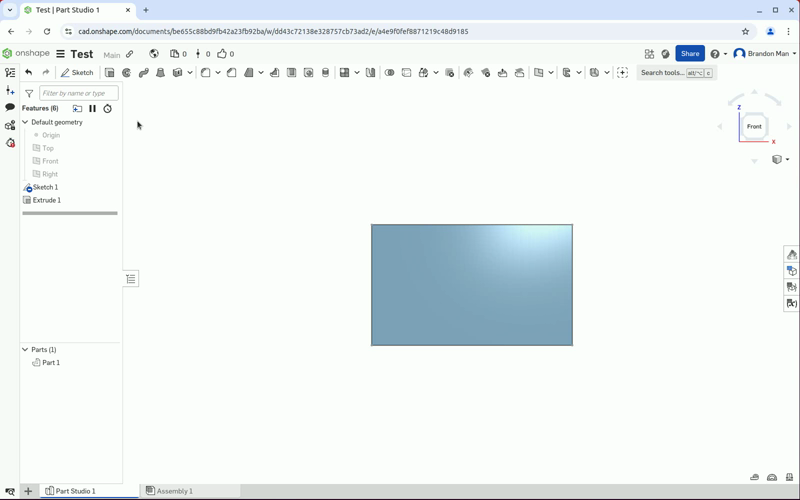
key(shift+h)
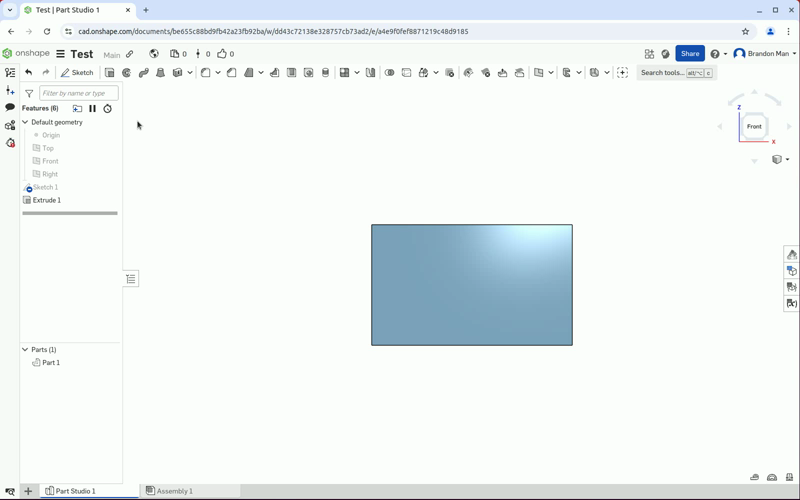
mouse_move(73, 189)
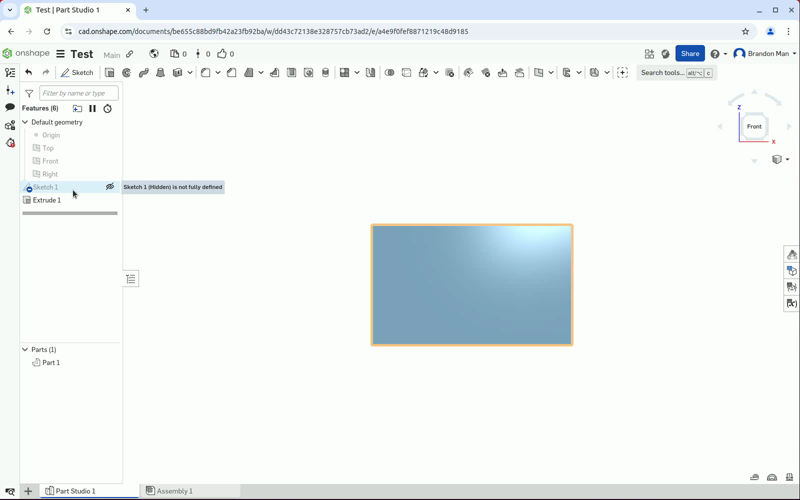
click(73, 189)
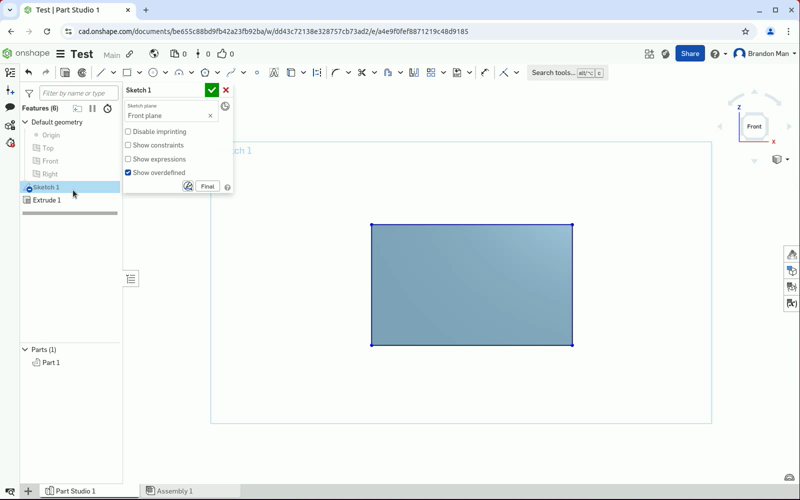
mouse_move(229, 92)
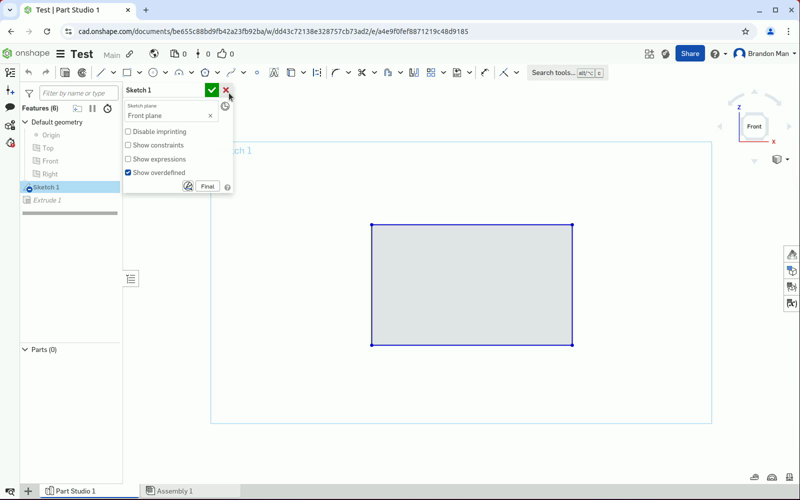
click(229, 92)
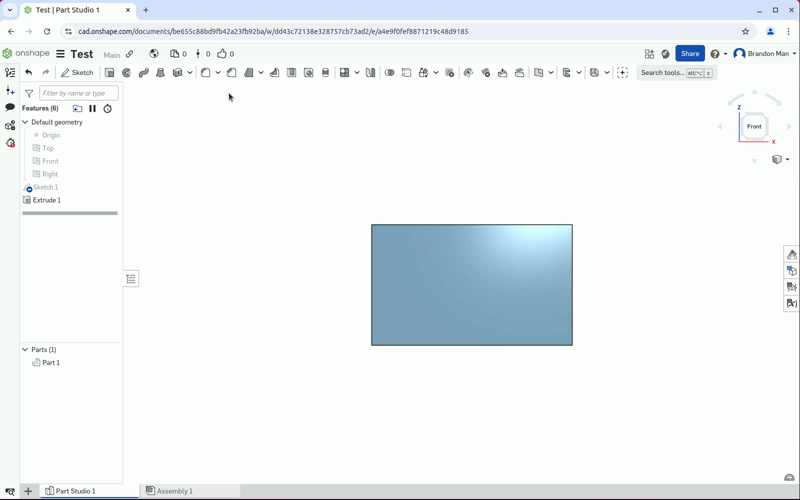
mouse_move(541, 75)
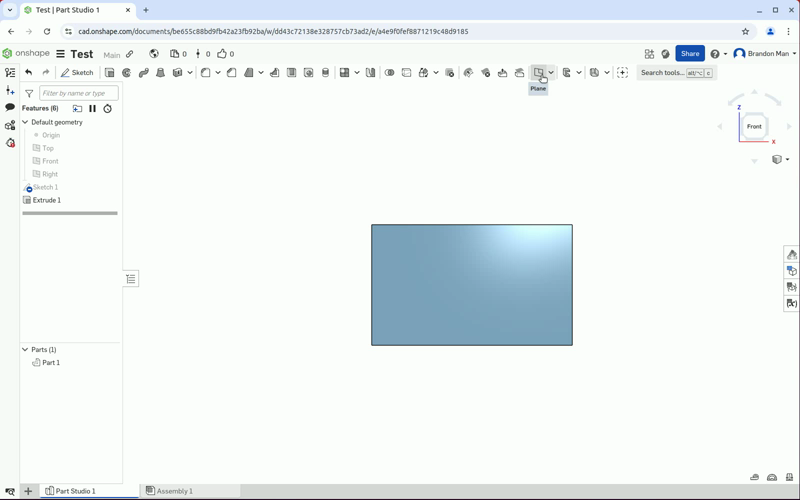
click(541, 75)
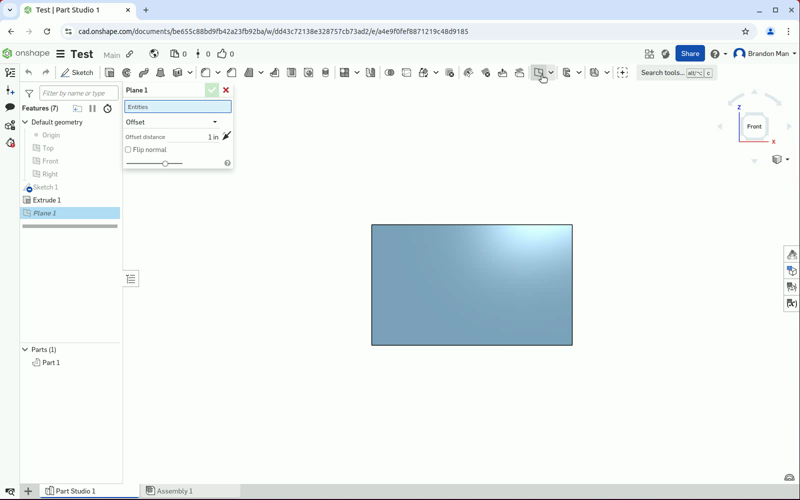
mouse_move(73, 163)
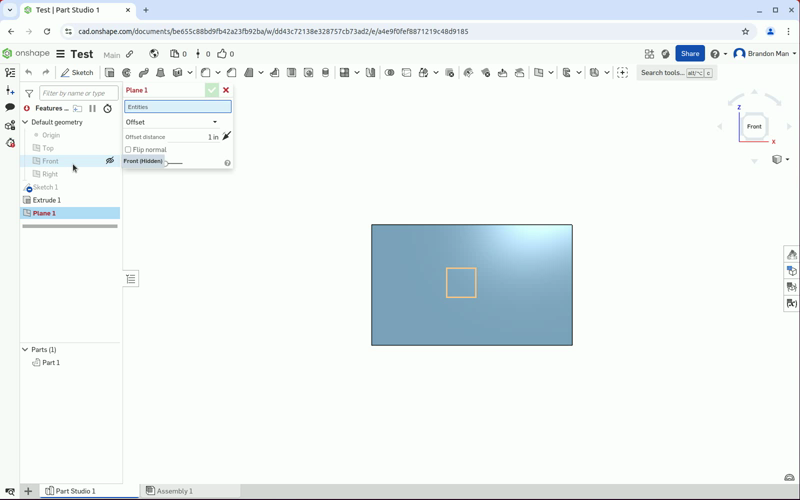
click(73, 163)
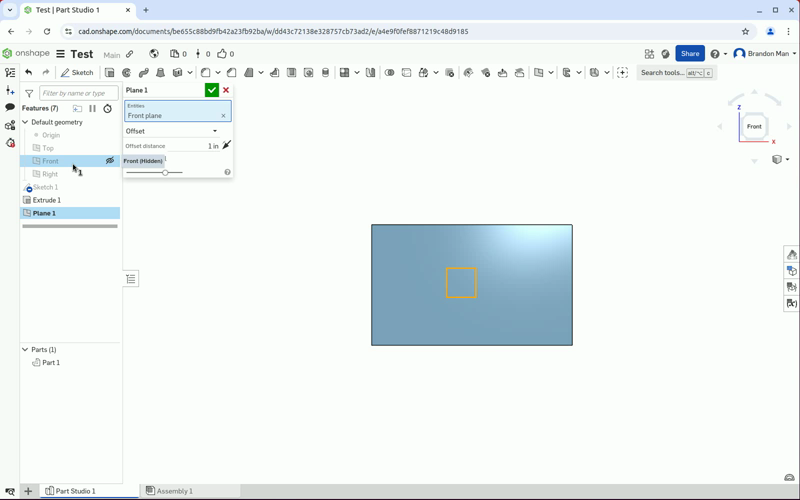
key(tab, 2)
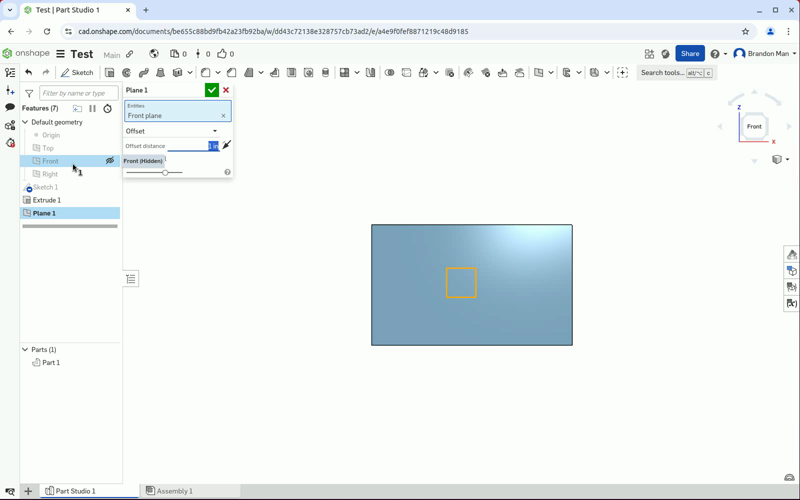
text(8.196)
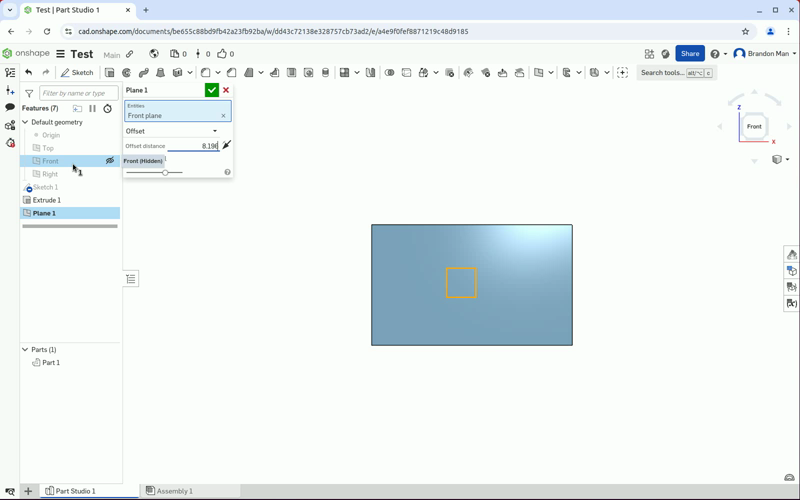
key(enter, 2)
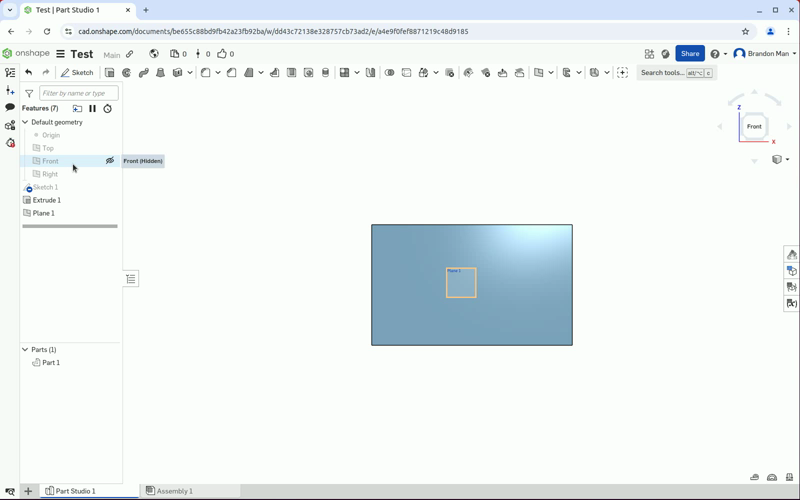
key(shift+s)
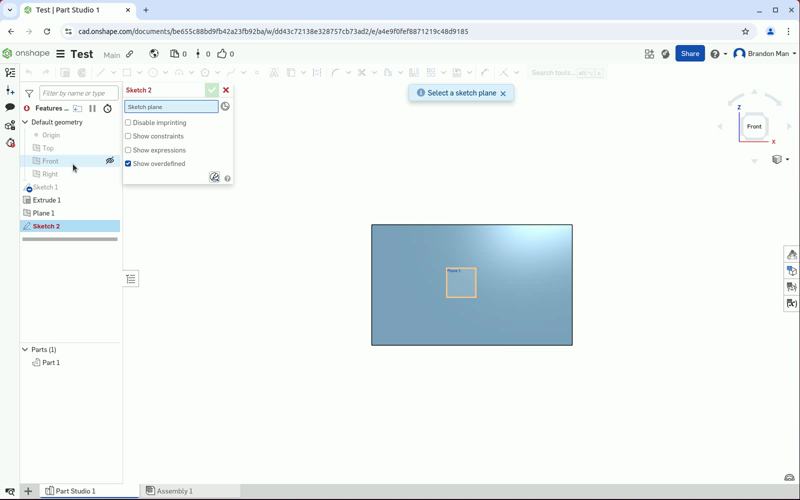
mouse_move(73, 215)
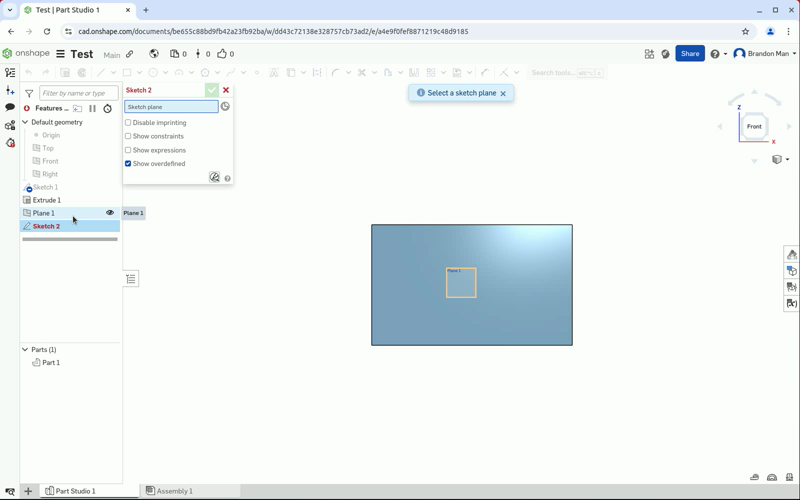
click(73, 215)
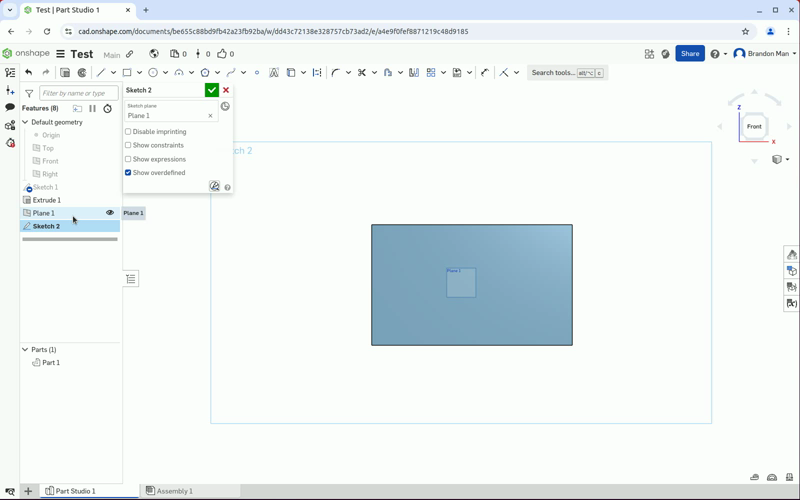
mouse_move(73, 352)
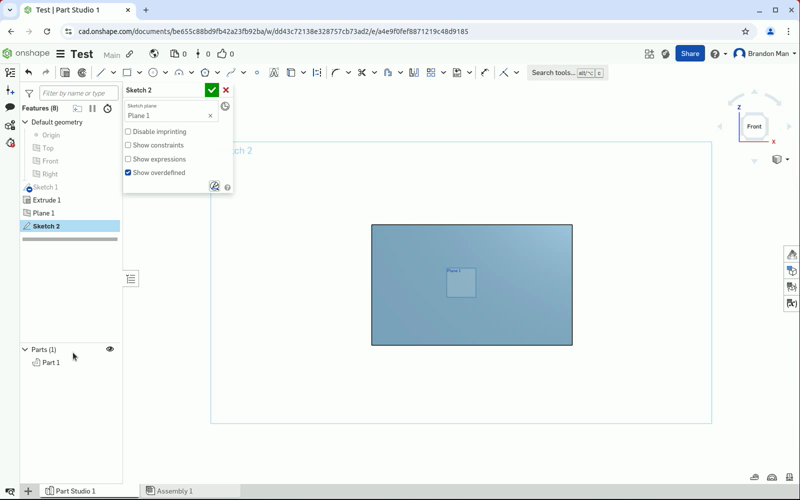
key(y)
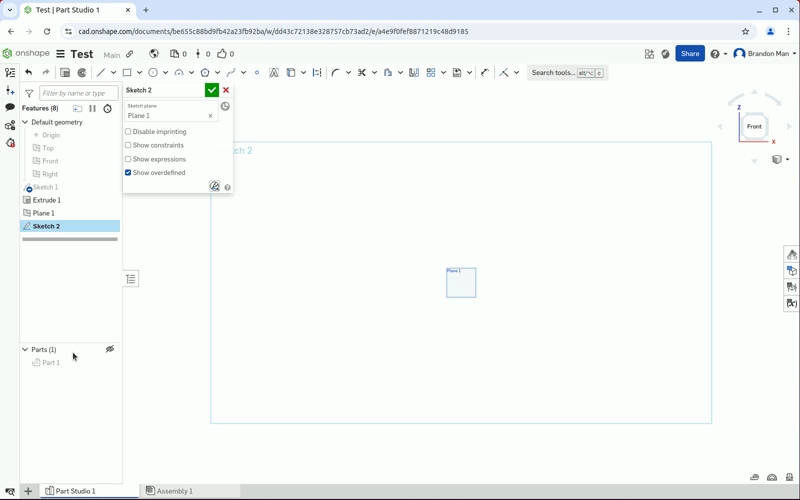
key(l)
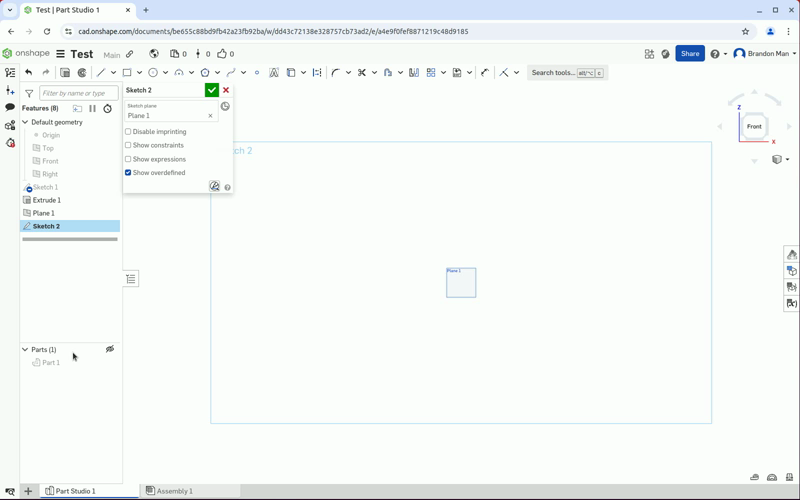
key_down(shift)
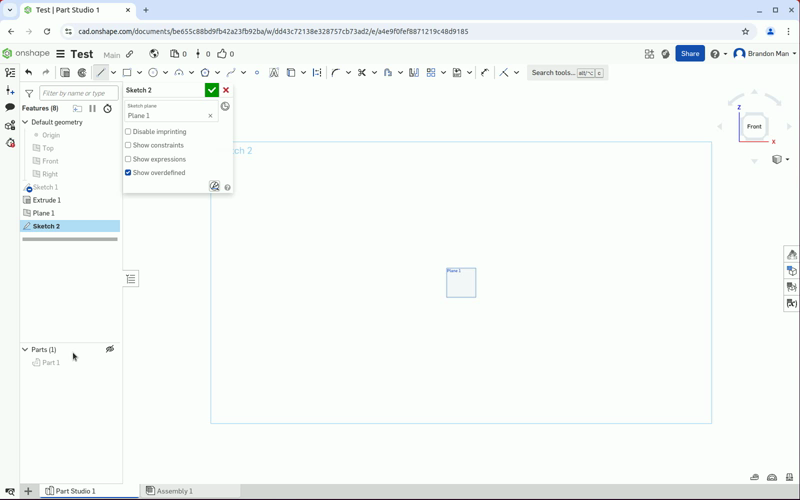
mouse_move(399, 328)
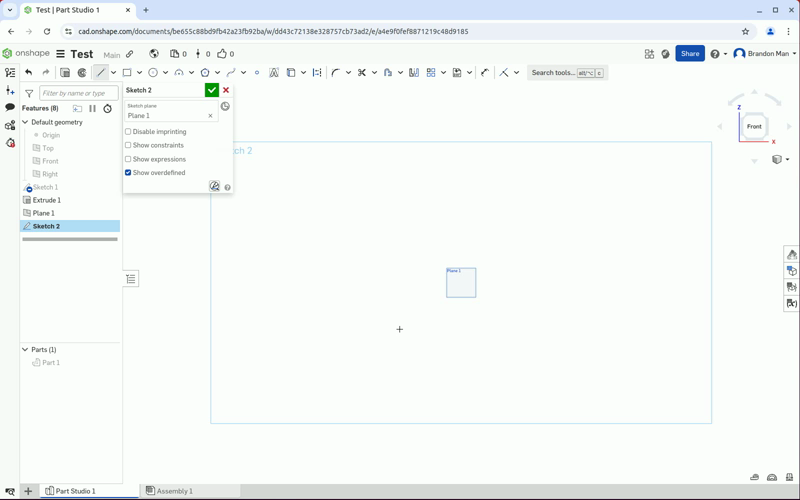
click(399, 328)
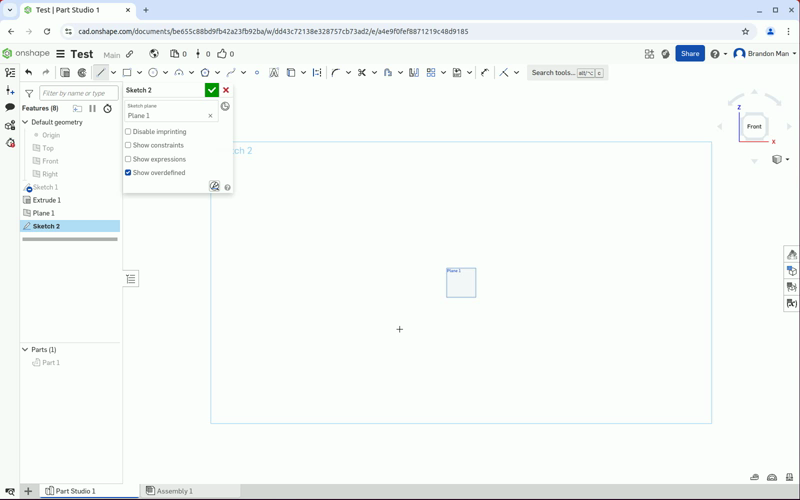
key_up(shift)
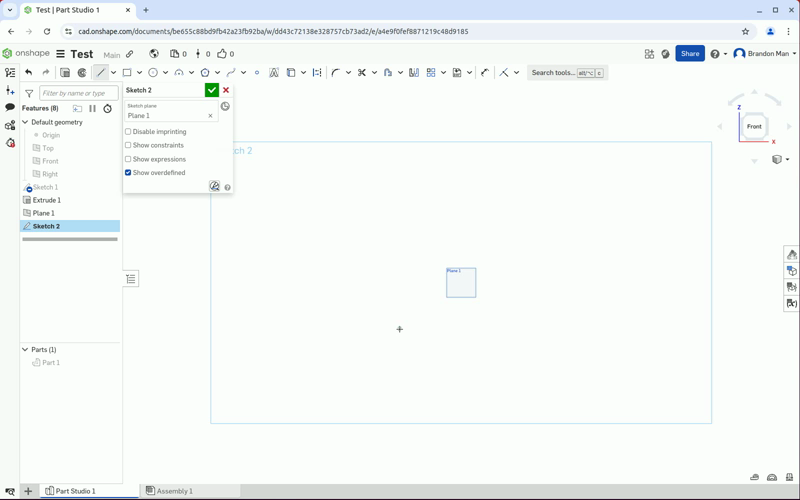
key_down(shift)
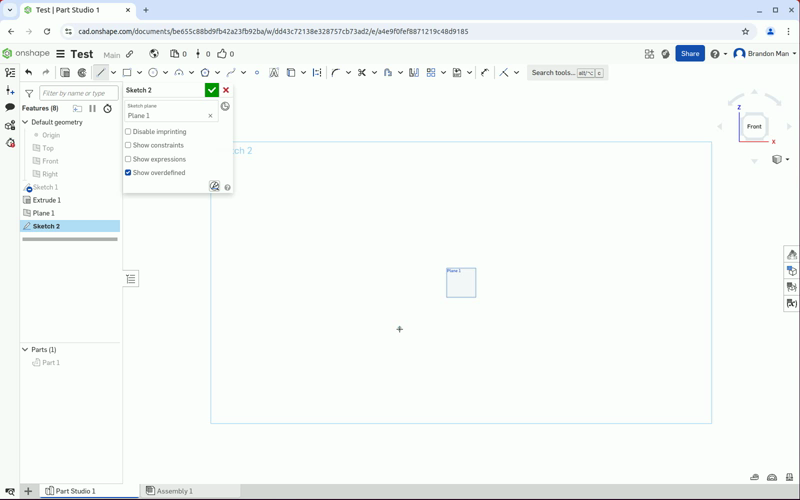
mouse_move(539, 328)
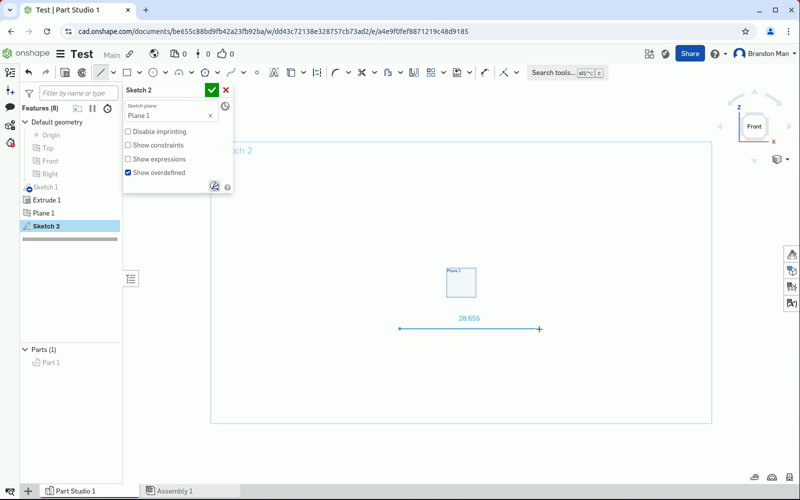
click(539, 328)
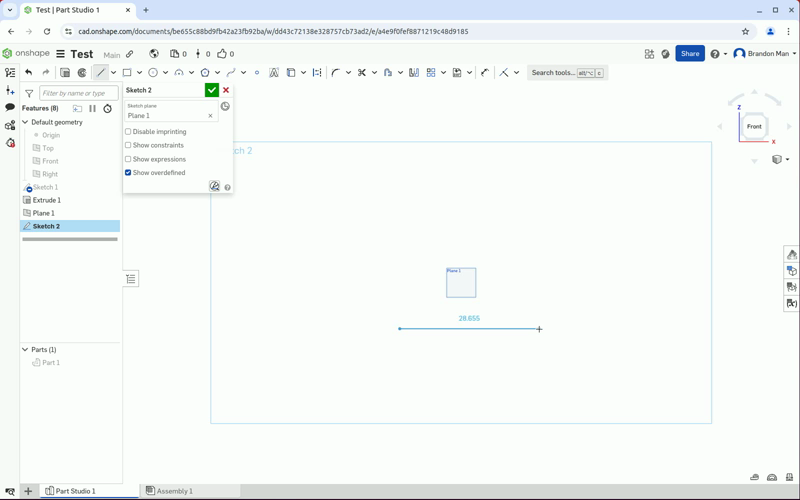
key_up(shift)
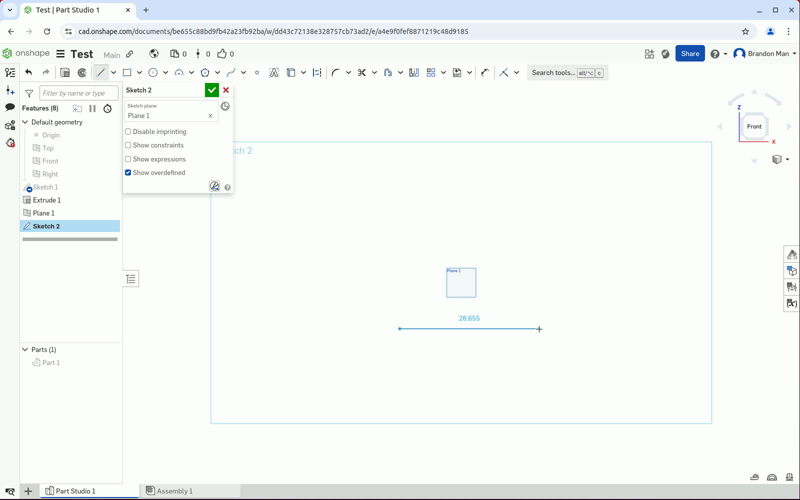
key_down(shift)
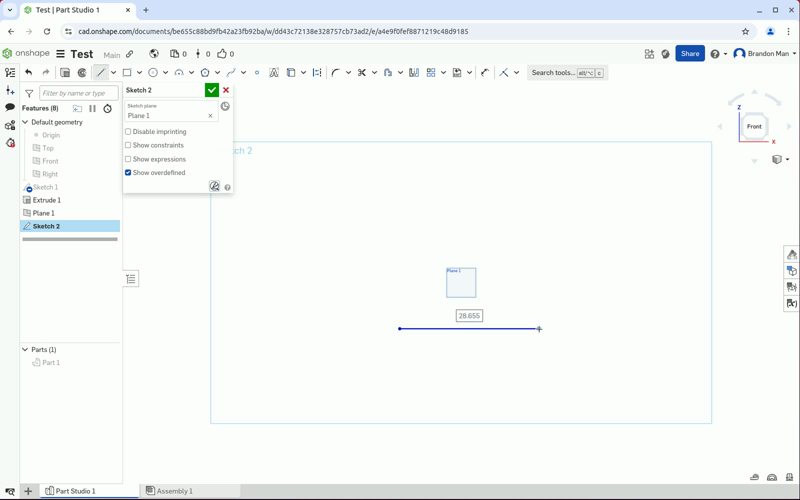
mouse_move(539, 246)
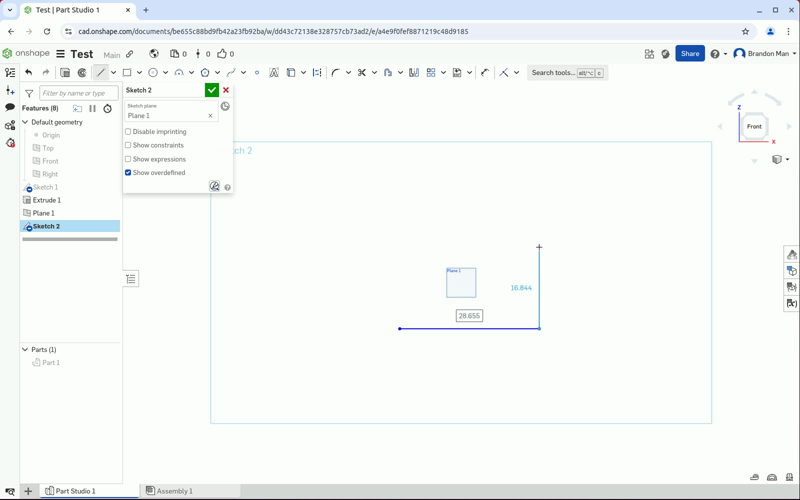
click(539, 246)
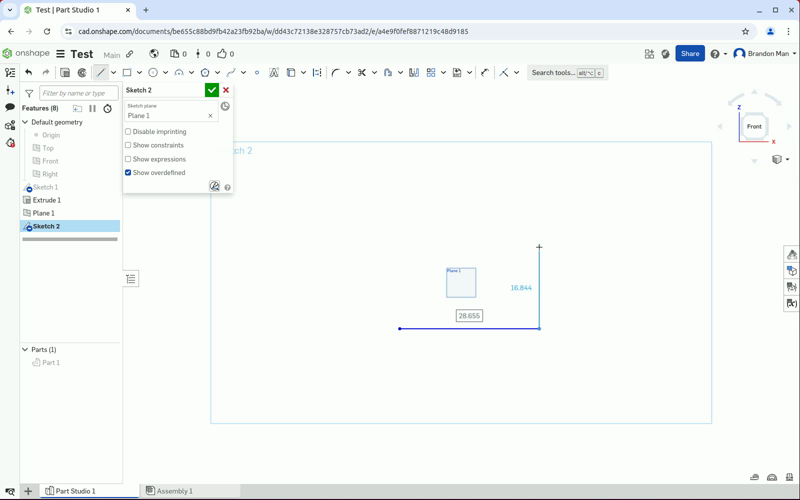
key_up(shift)
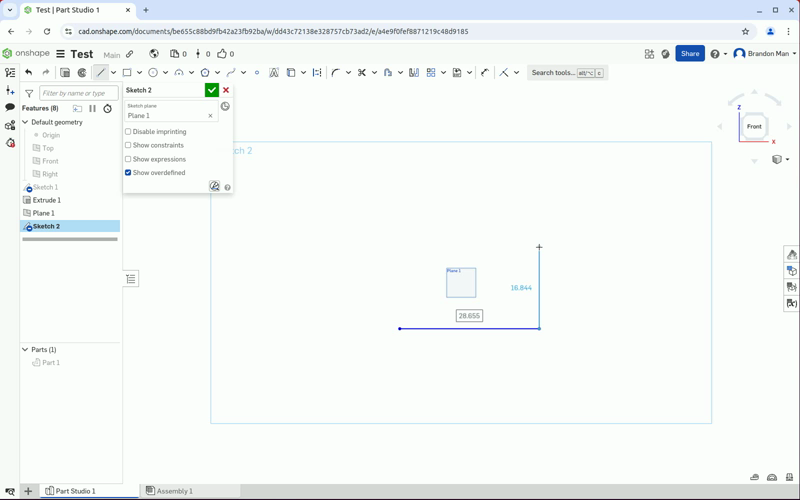
key_down(shift)
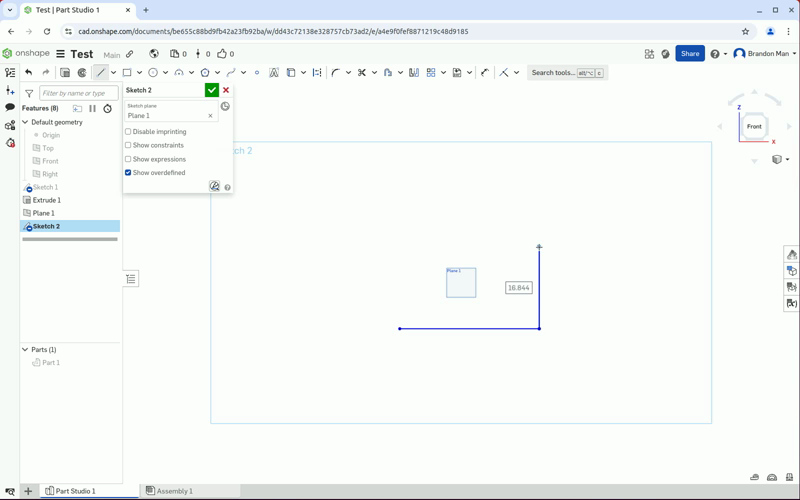
mouse_move(399, 246)
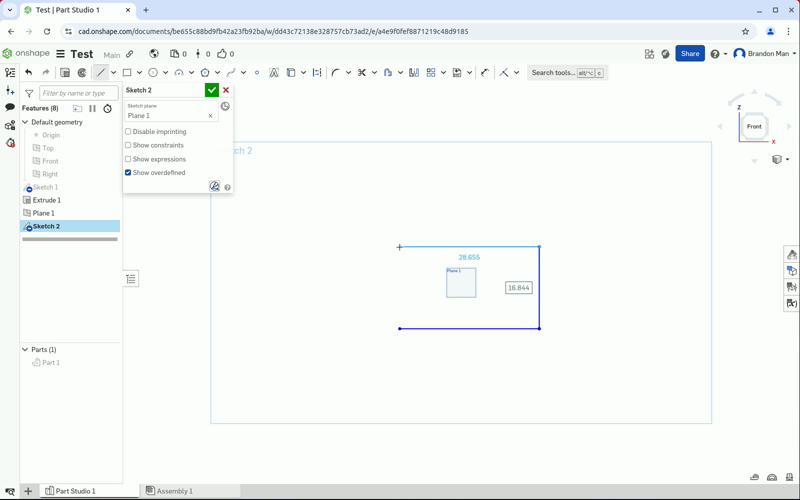
click(399, 246)
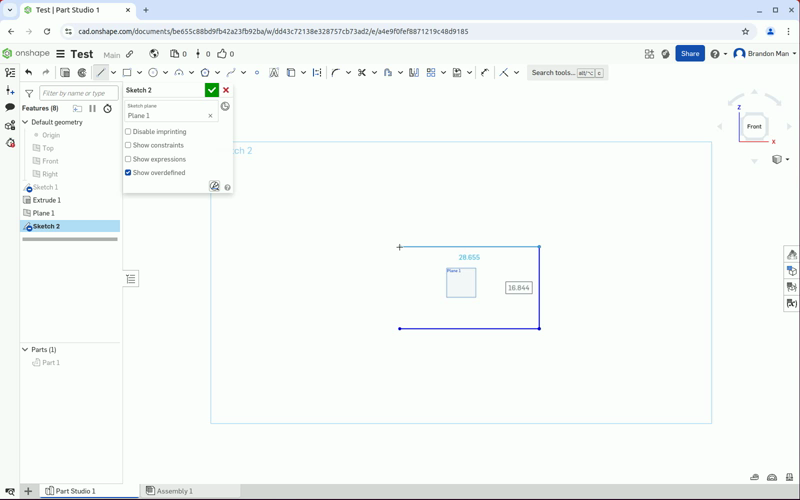
key_up(shift)
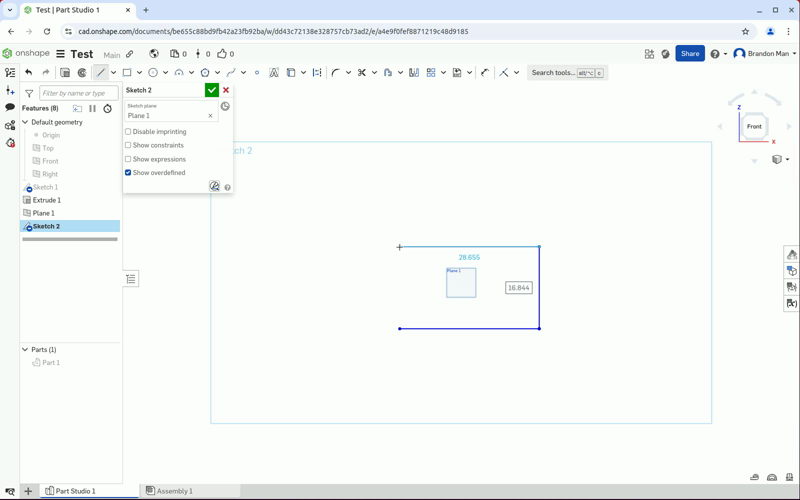
key_down(shift)
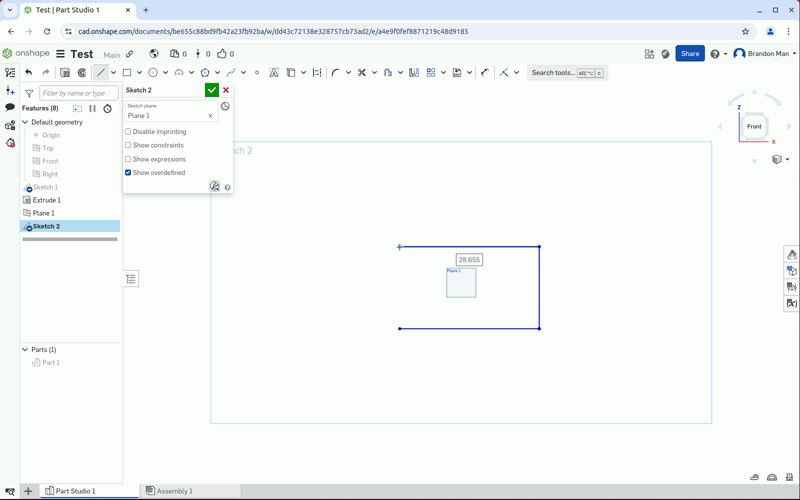
mouse_move(399, 328)
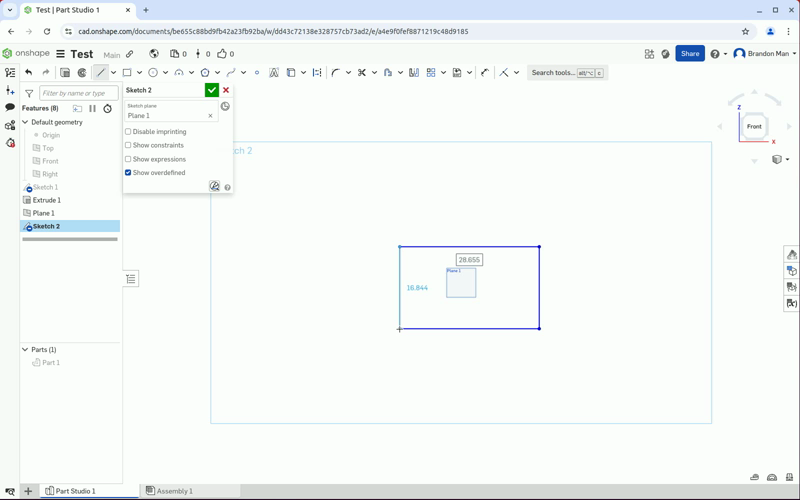
key_up(shift)
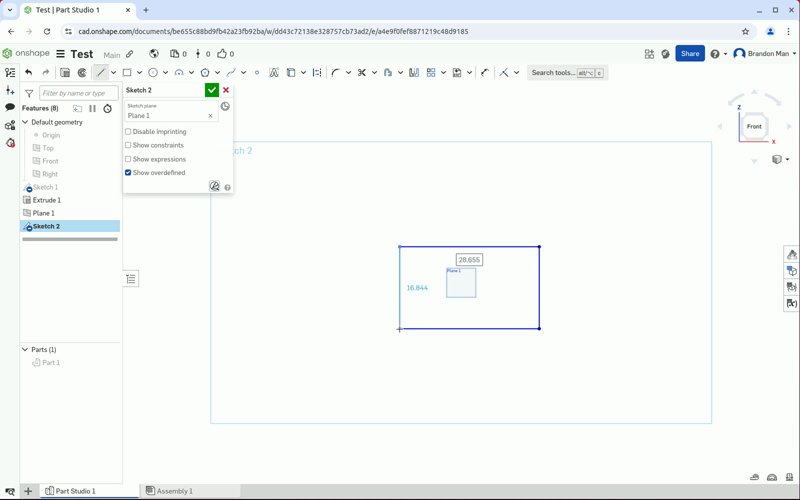
click(399, 328)
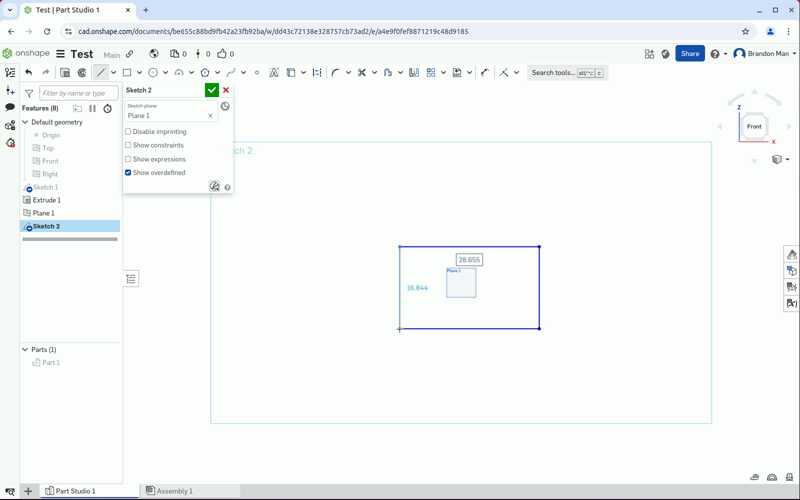
key(esc)
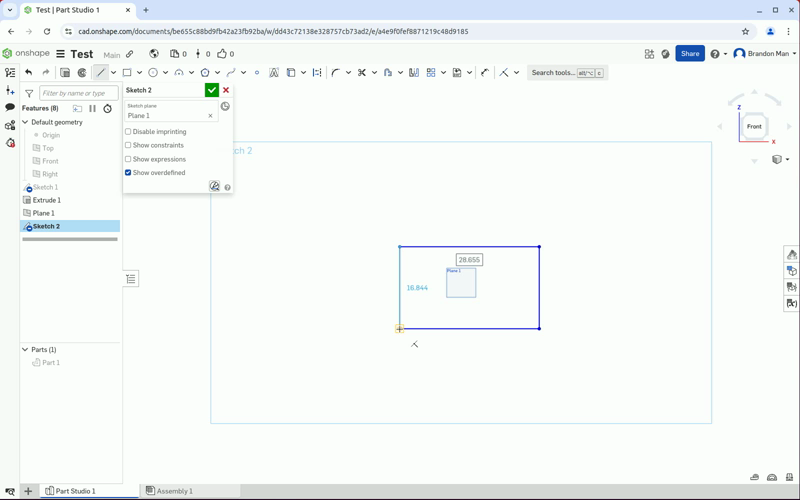
mouse_move(462, 276)
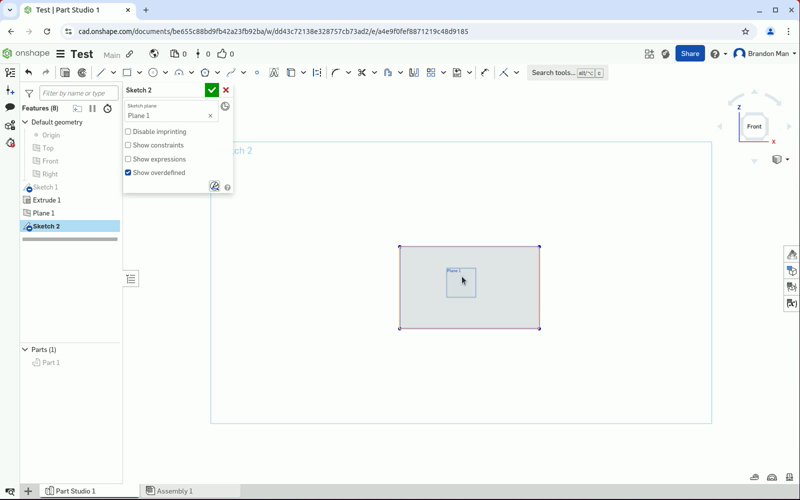
click(462, 276)
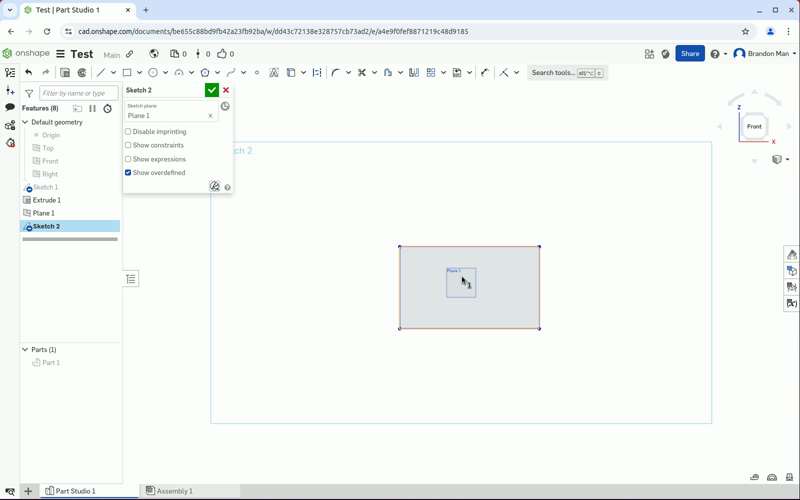
mouse_move(73, 352)
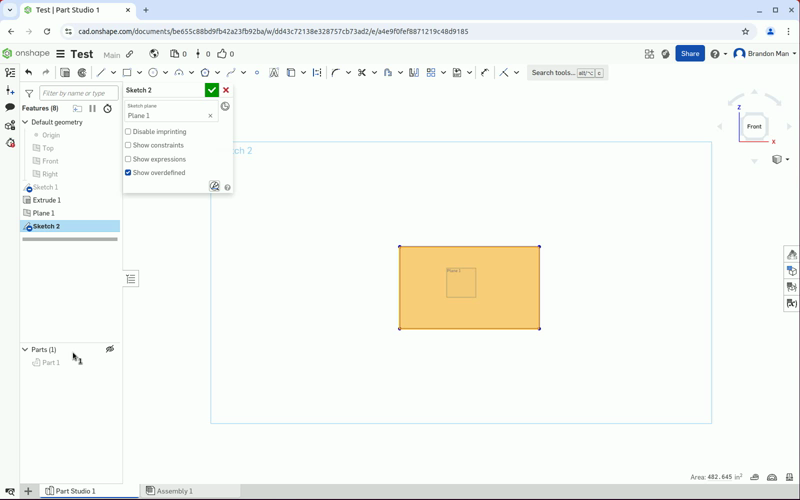
key(shift+y)
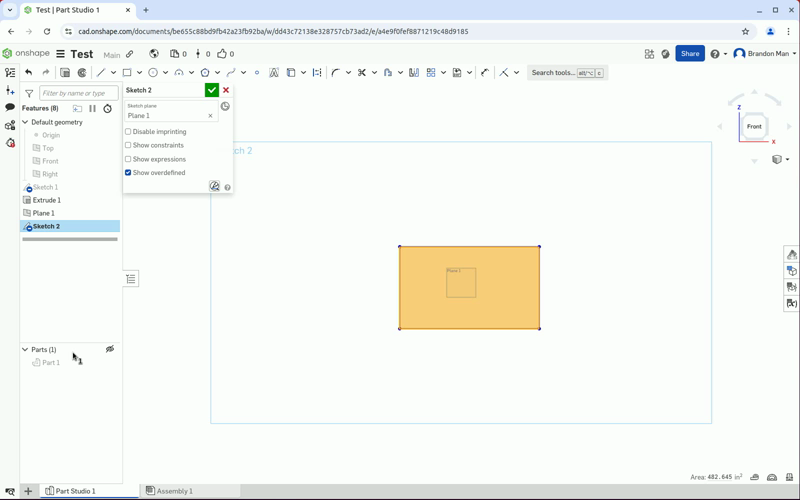
key(shift+e)
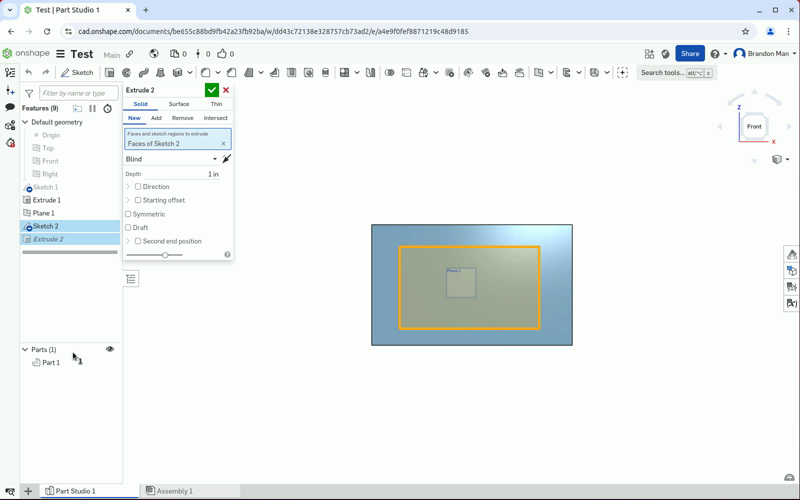
mouse_move(143, 106)
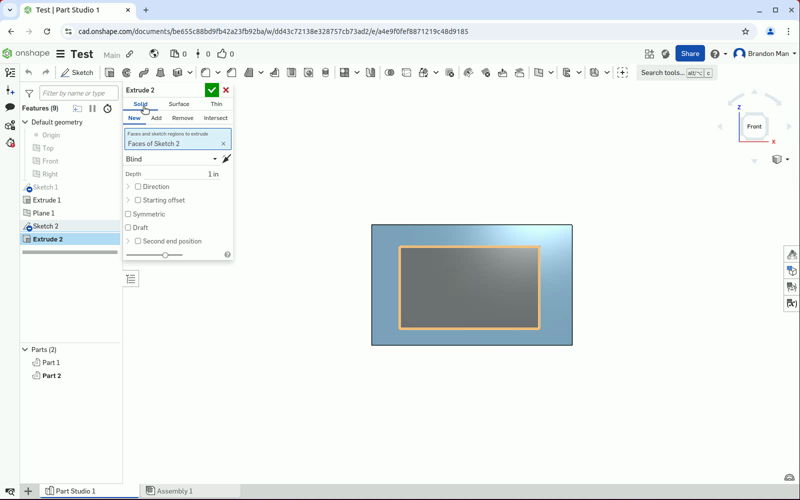
click(143, 106)
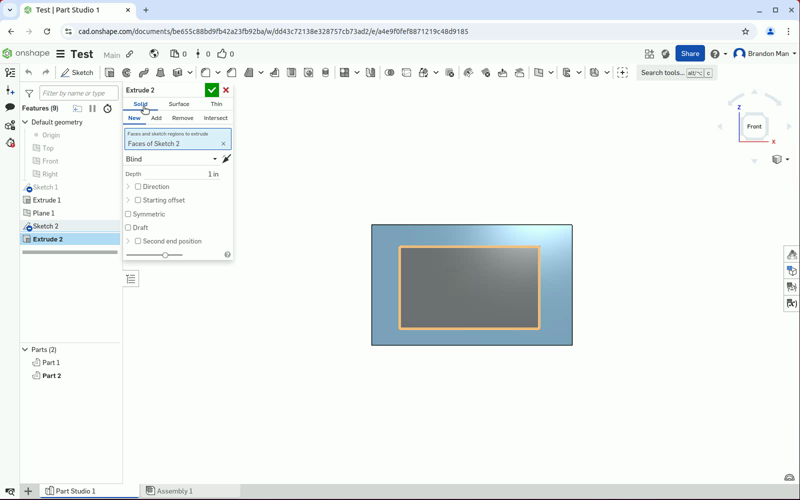
mouse_move(186, 120)
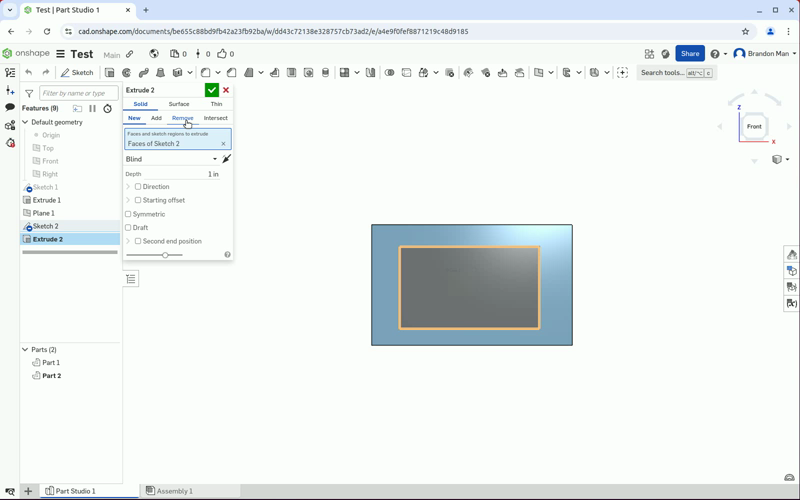
click(186, 120)
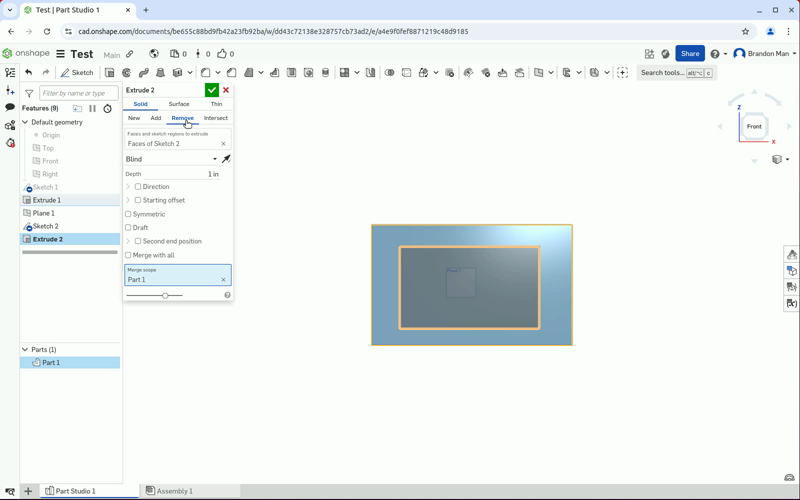
key(tab, 4)
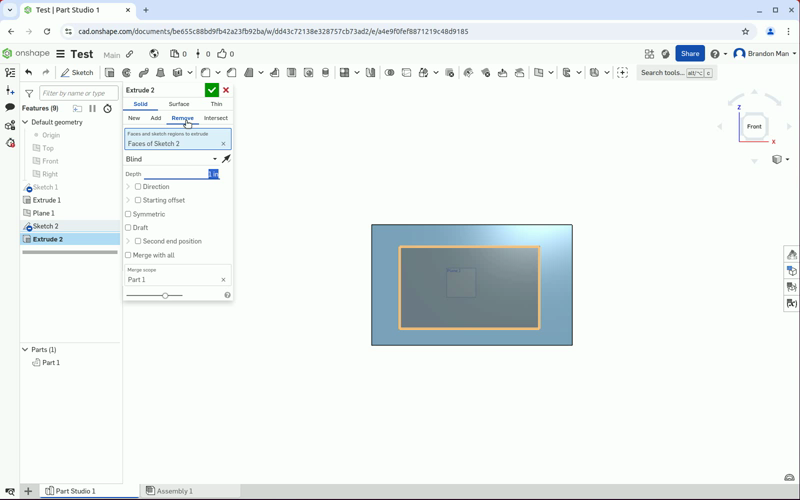
text(8.184)
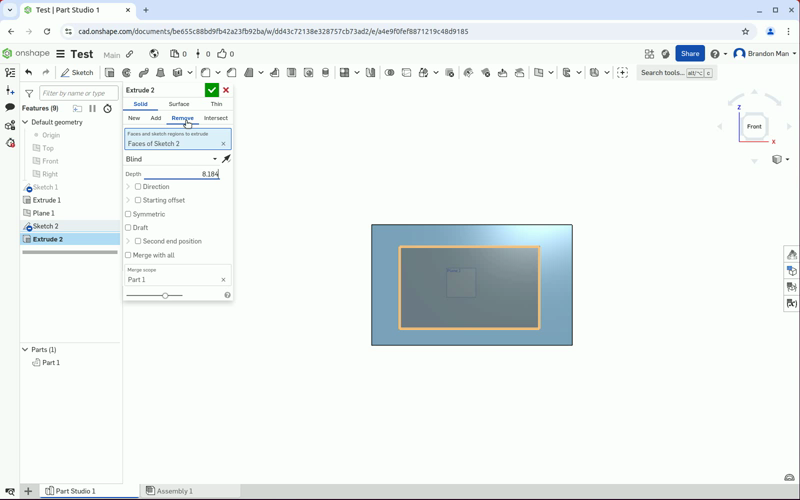
key(tab, 6)
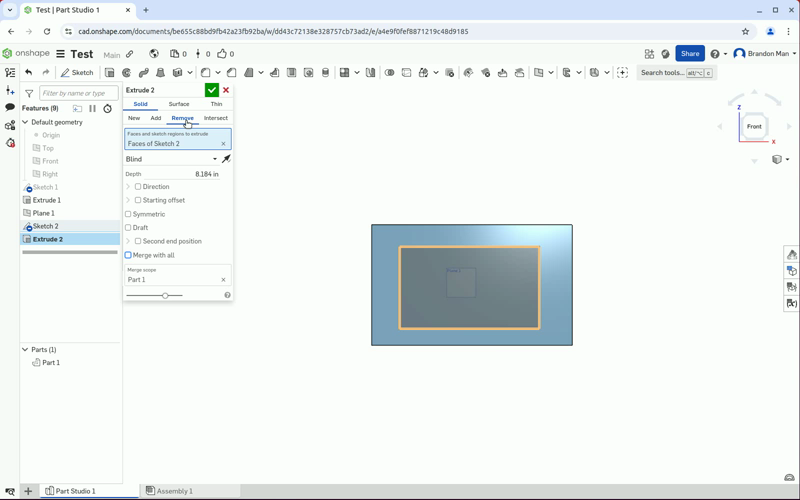
key(space)
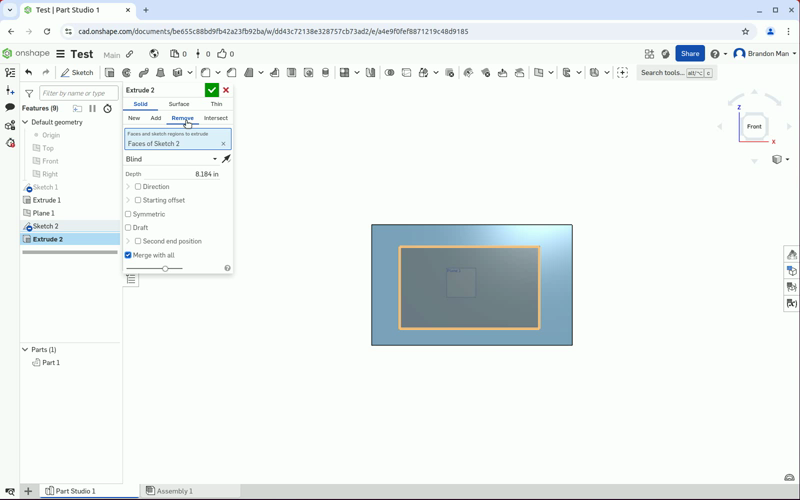
key(enter)
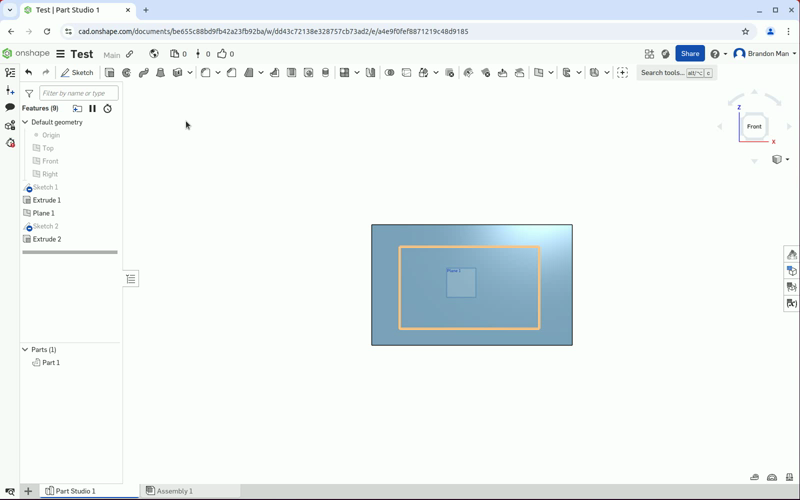
key(shift+h)
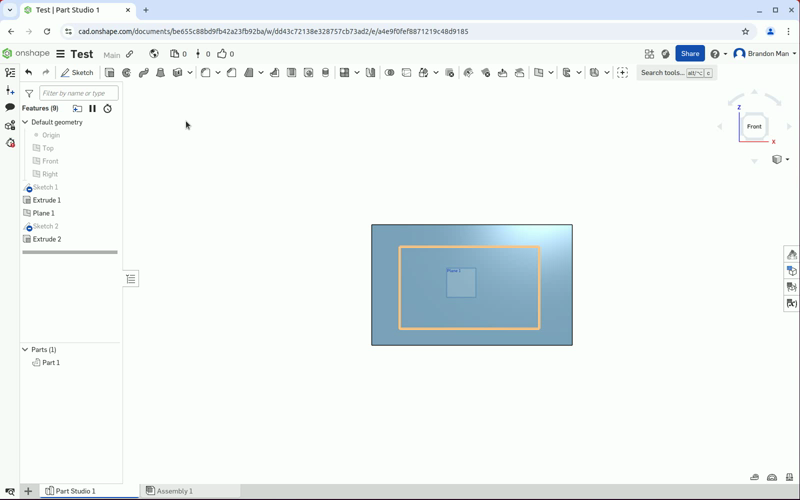
key(shift+h)
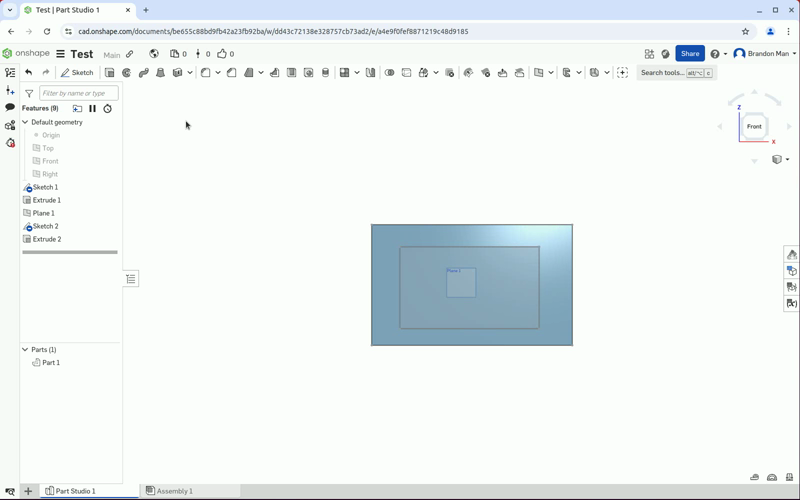
key(shift+7)
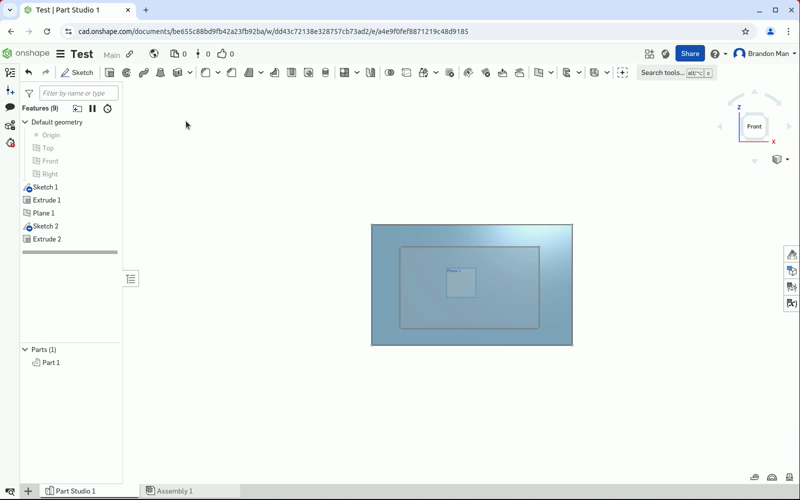
key(left, 2)
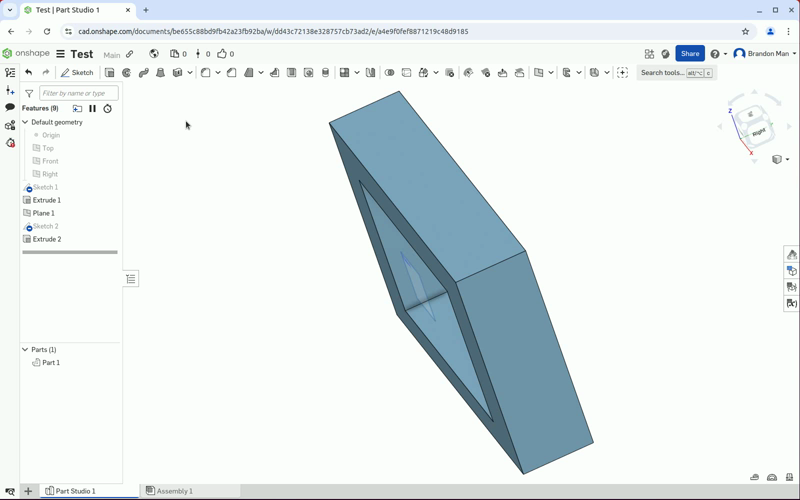
key(down, 2)
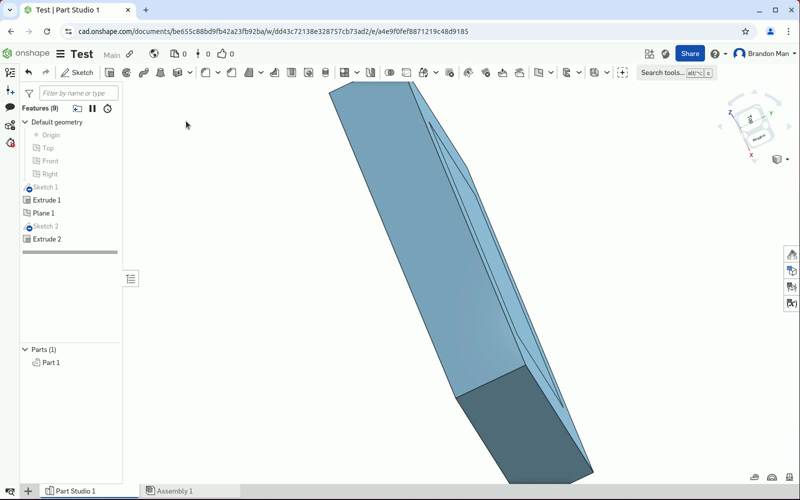
key(up, 2)
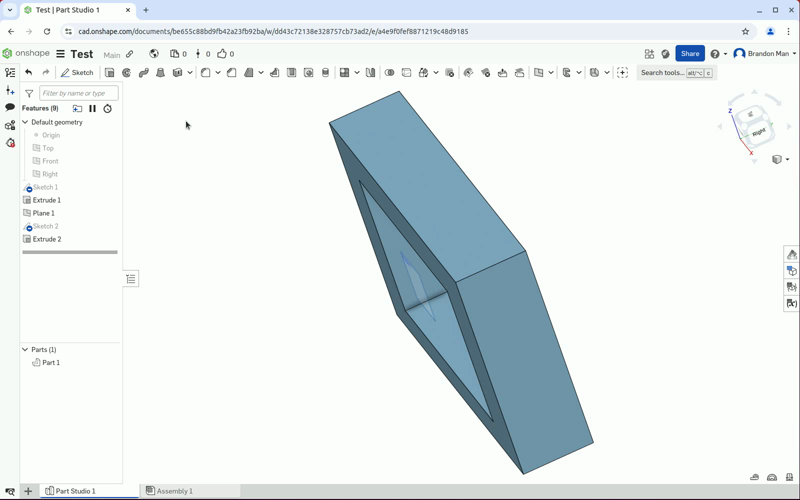
key(right, 2)
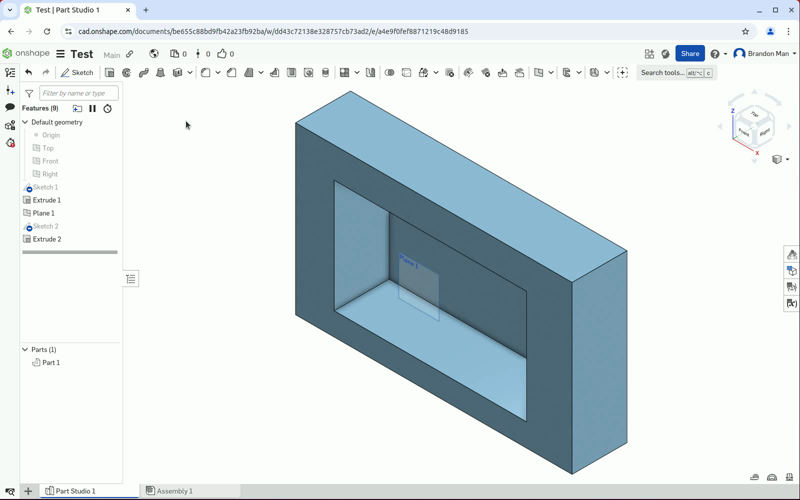
mouse_move(73, 189)
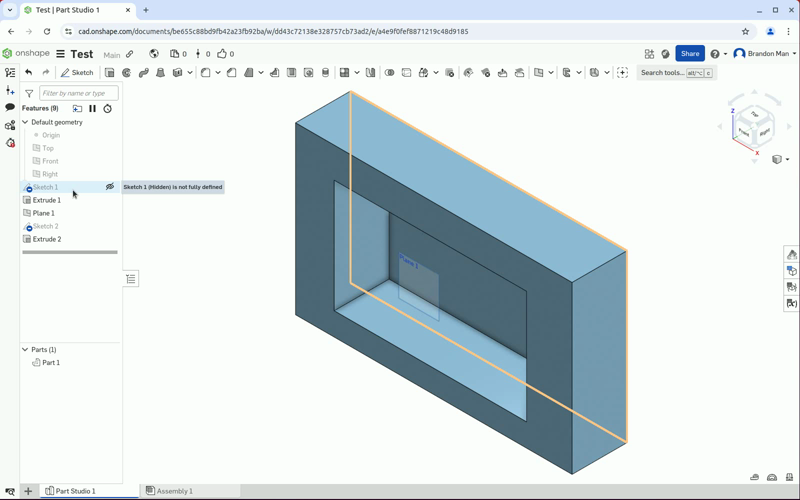
click(73, 189)